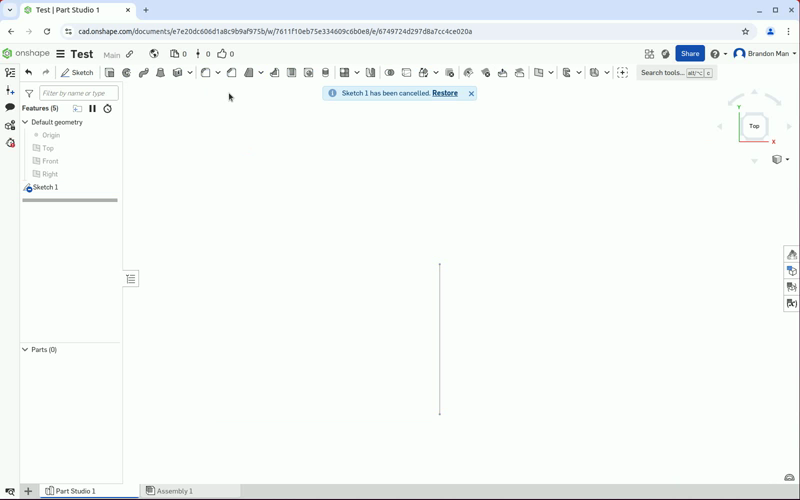
key(shift+h)
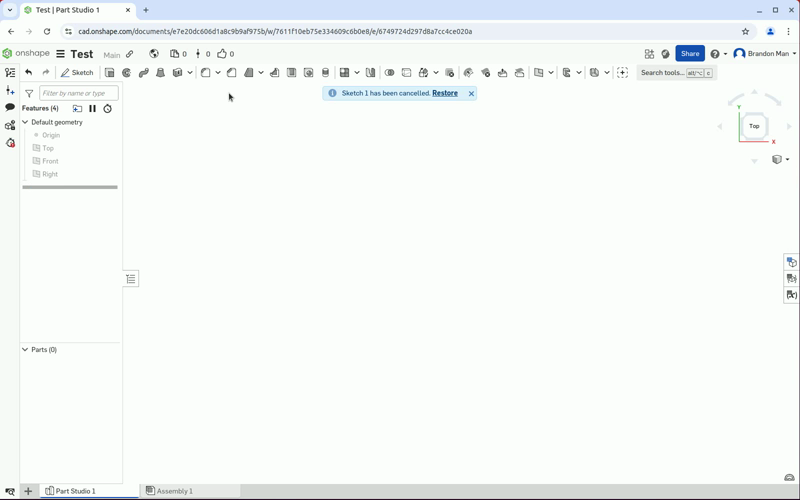
mouse_move(73, 352)
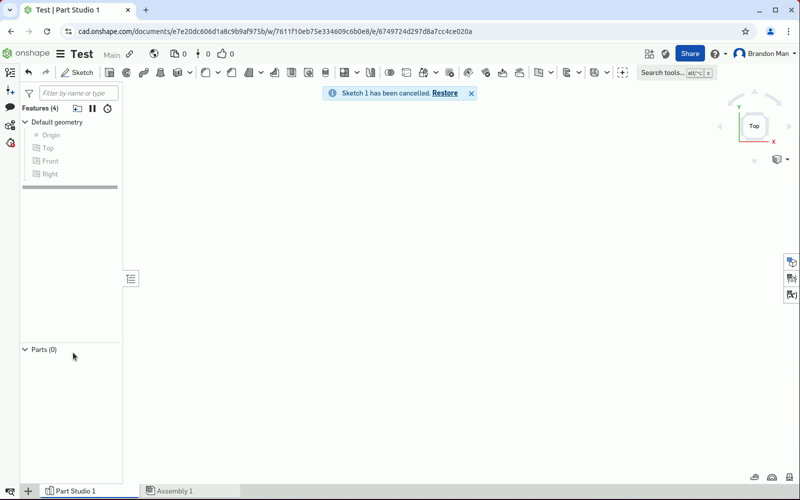
key(y)
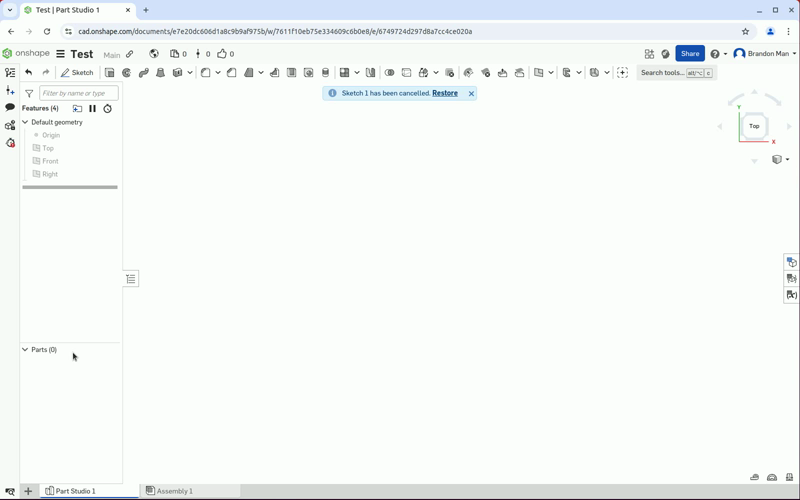
key(shift+p)
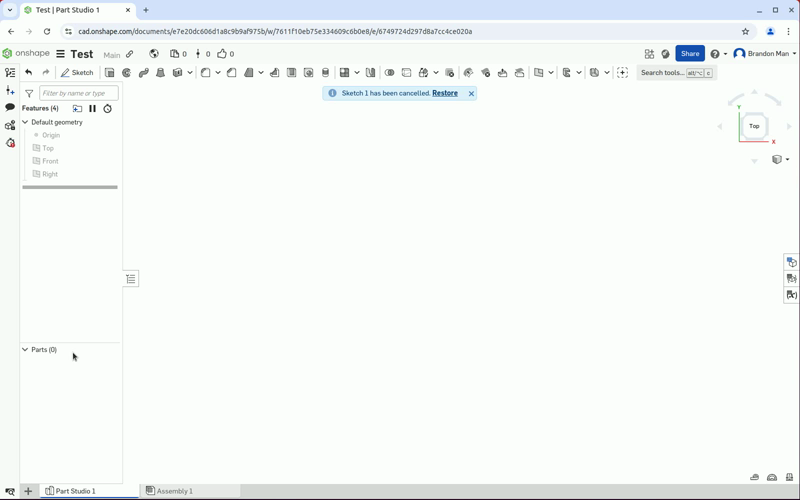
key(space)
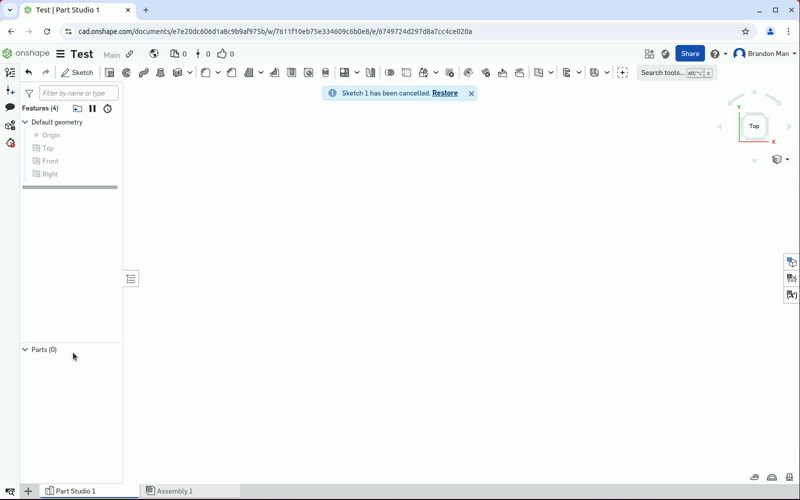
key_down(shift)
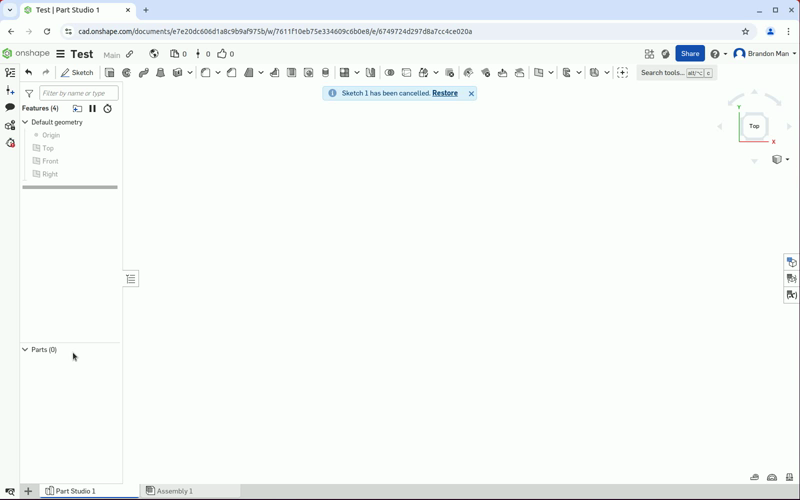
key(up)
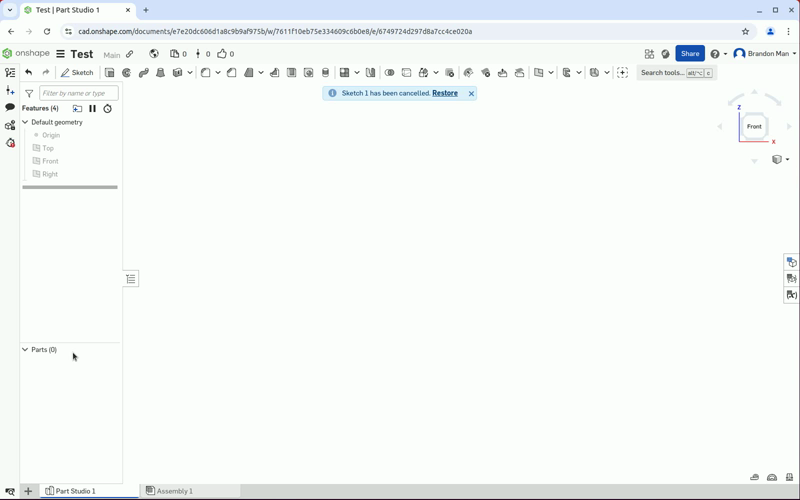
key_up(shift)
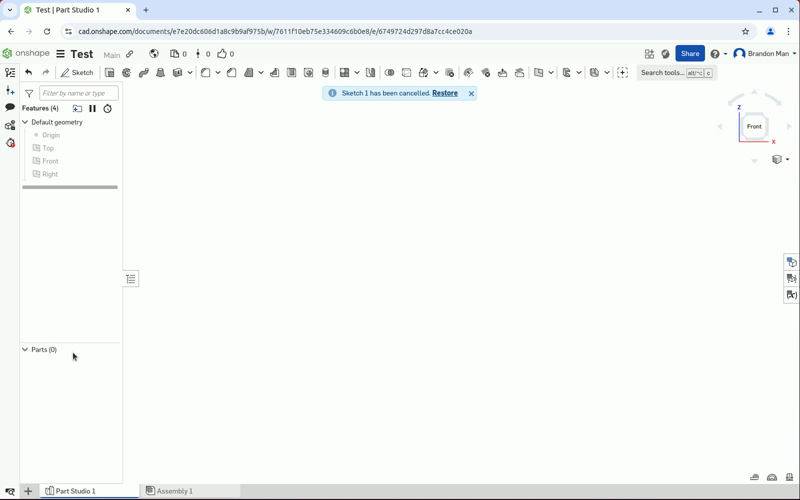
mouse_move(73, 352)
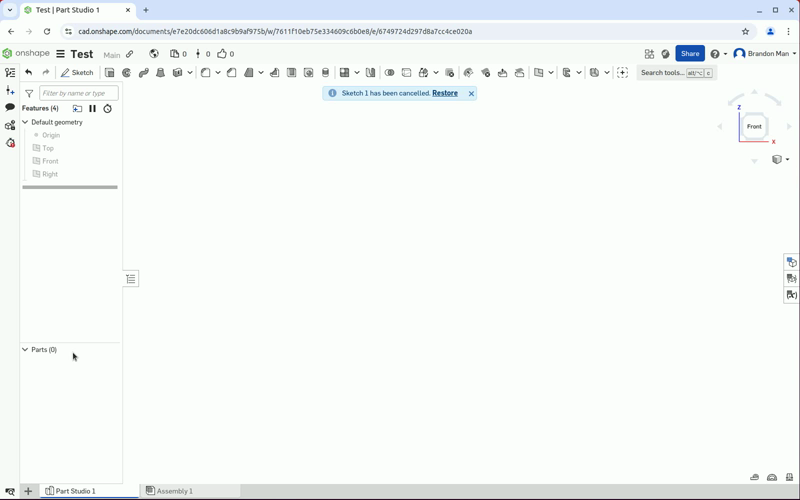
key(shift+y)
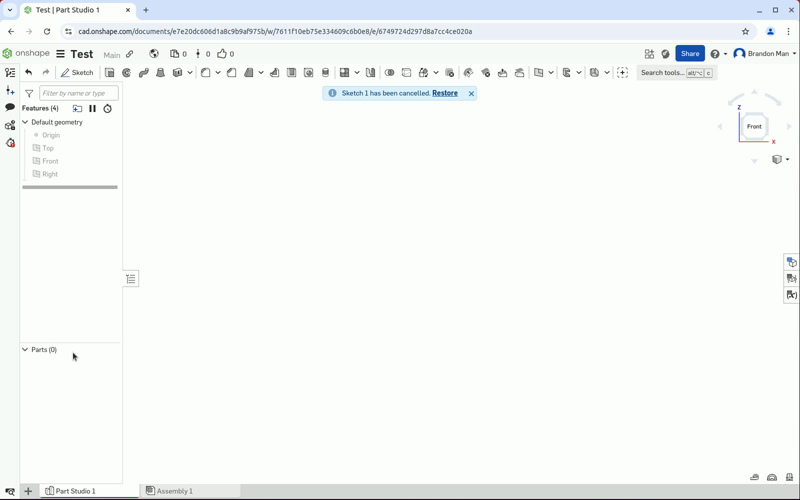
key(shift+s)
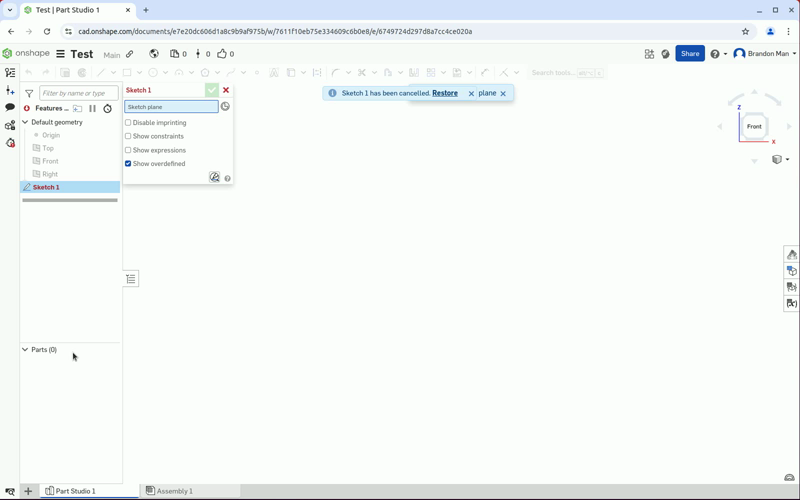
mouse_move(73, 163)
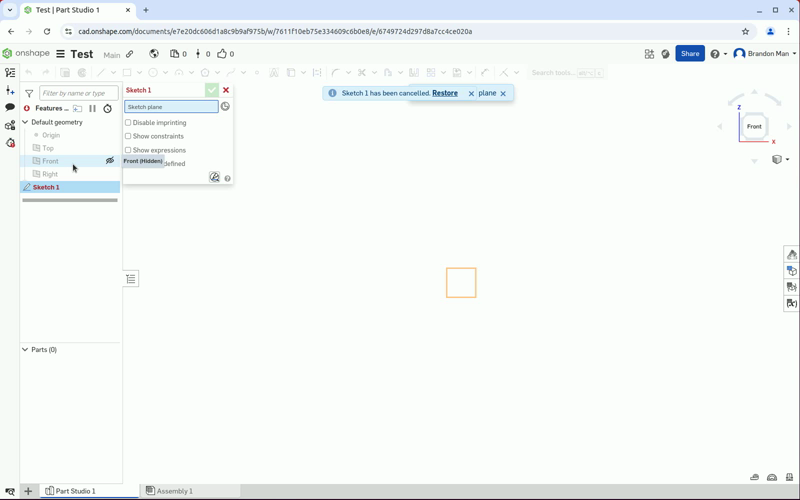
click(73, 163)
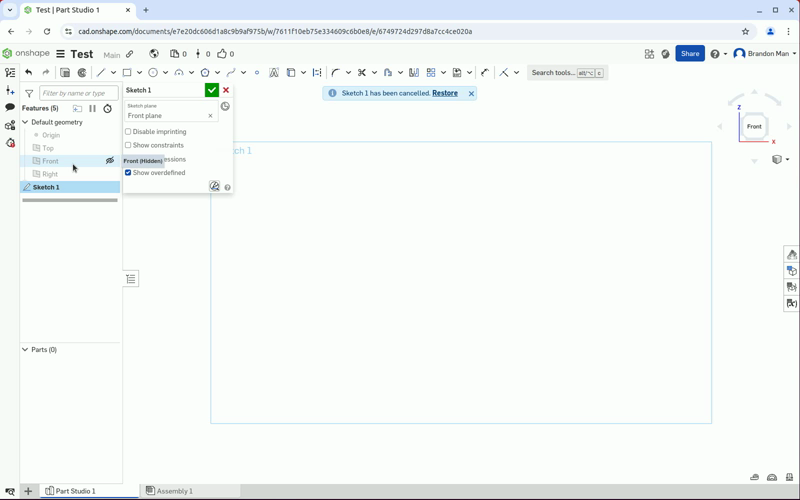
mouse_move(73, 352)
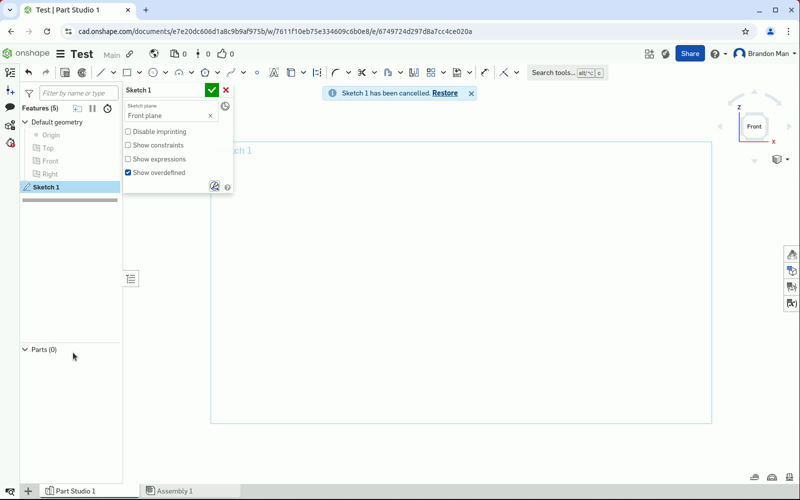
key(y)
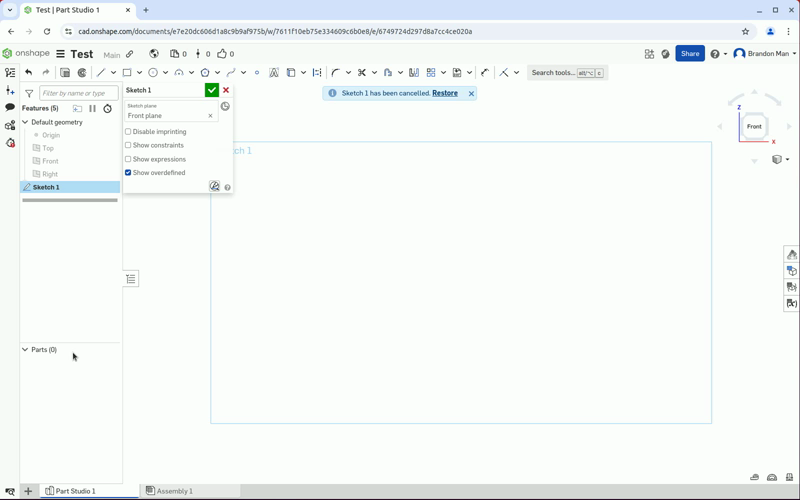
key(l)
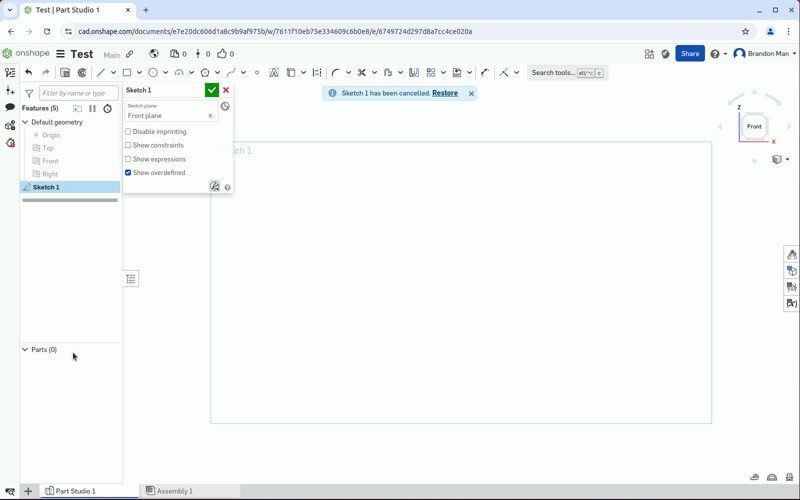
key_down(shift)
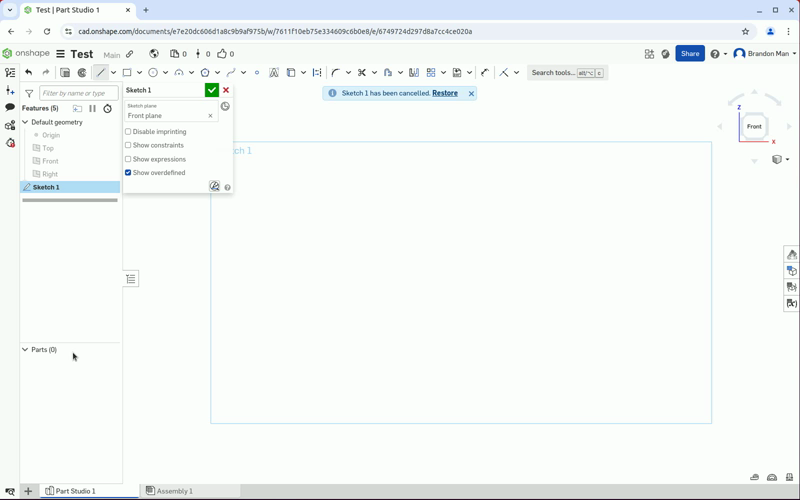
mouse_move(460, 282)
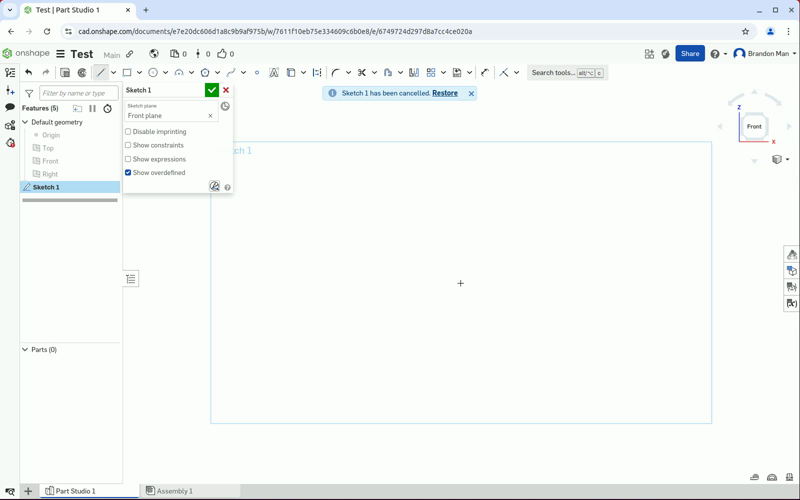
click(460, 282)
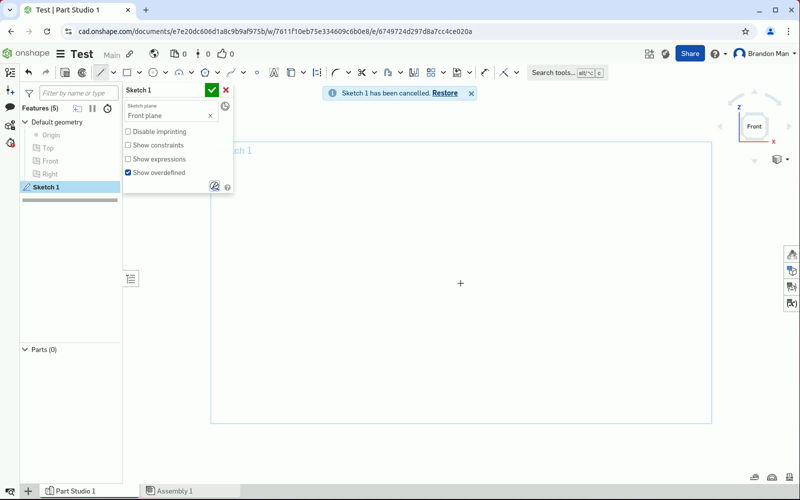
key_up(shift)
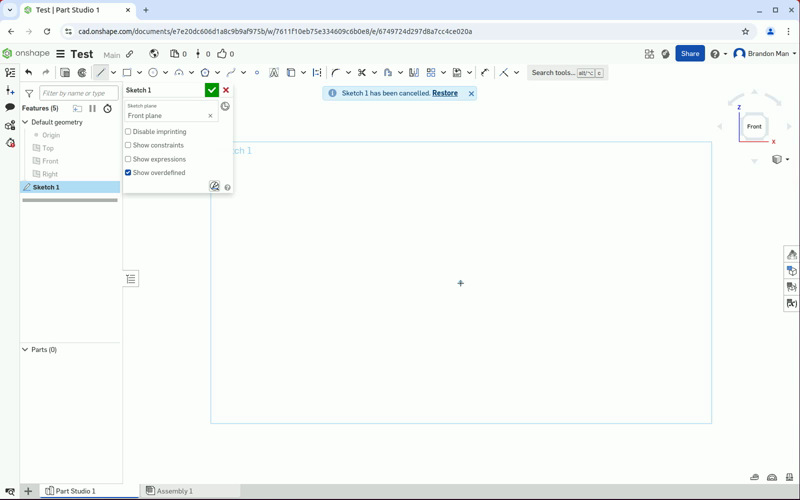
key_down(shift)
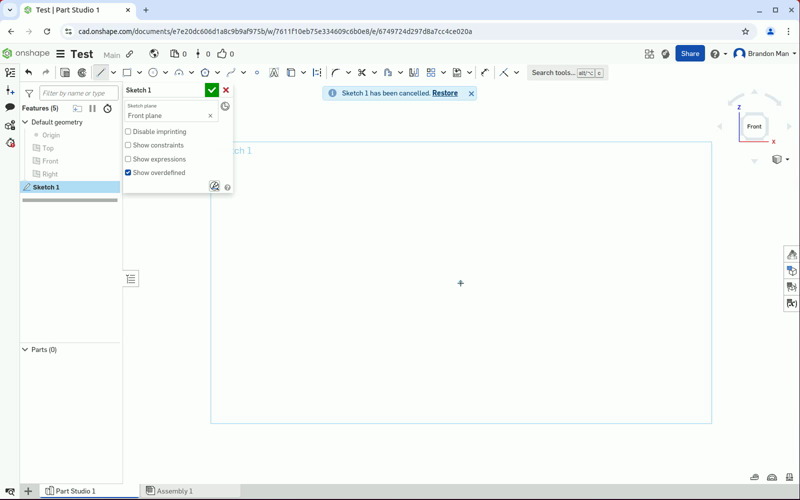
mouse_move(573, 282)
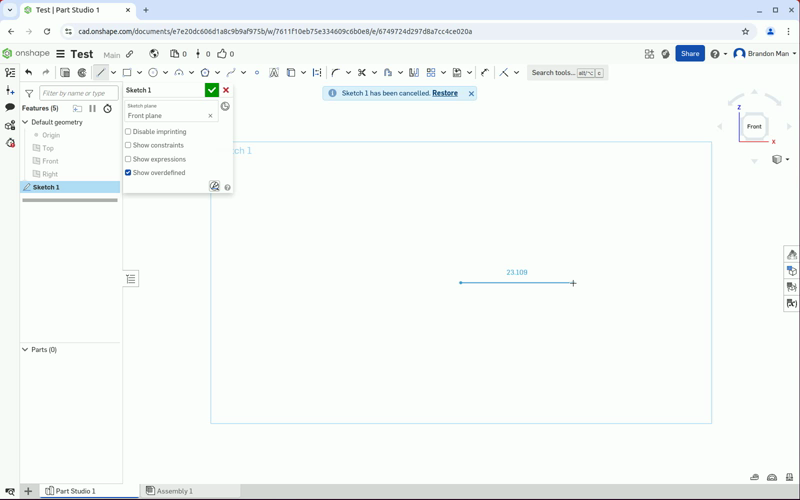
click(573, 282)
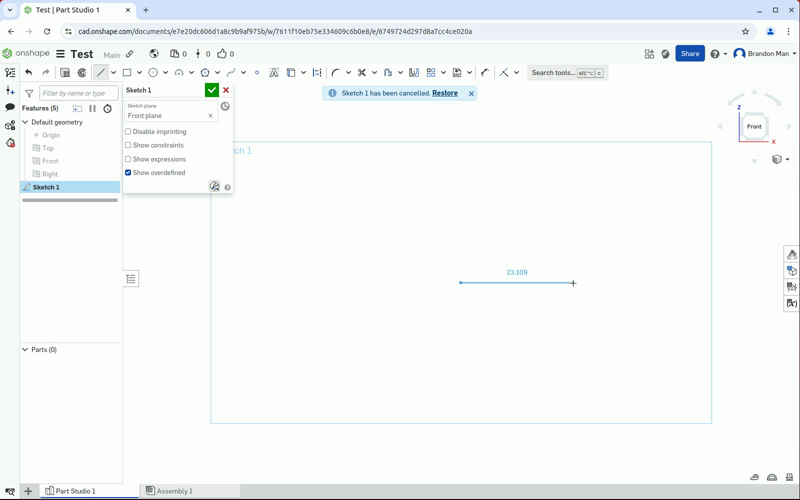
key_up(shift)
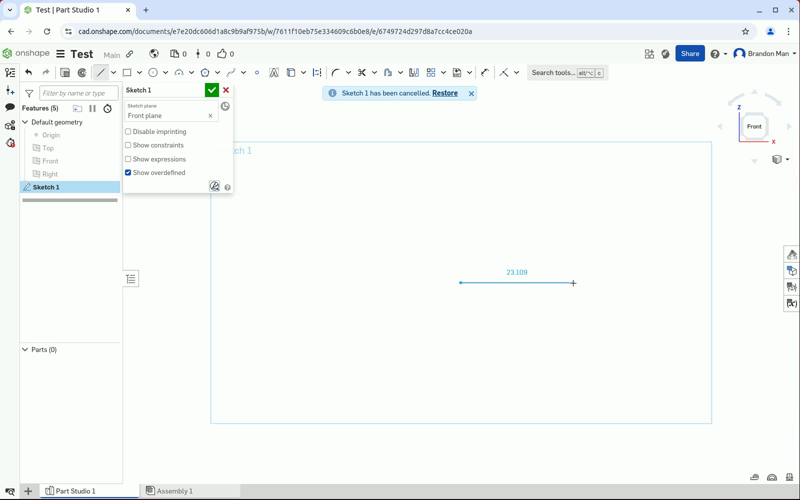
key_down(shift)
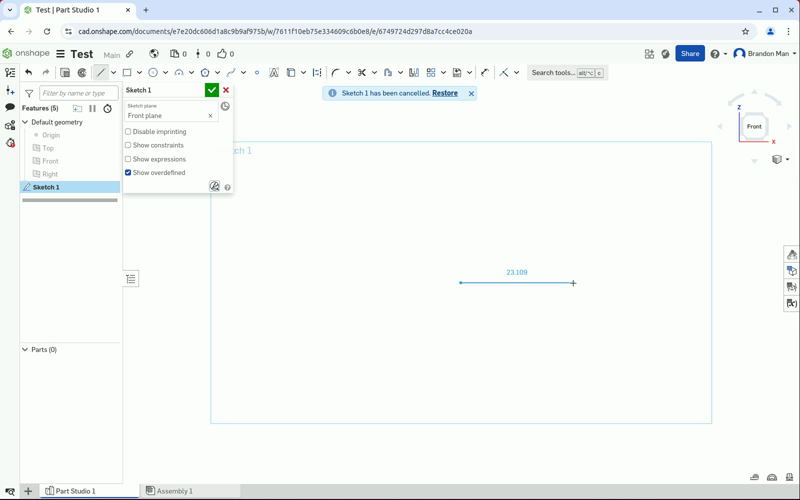
mouse_move(589, 282)
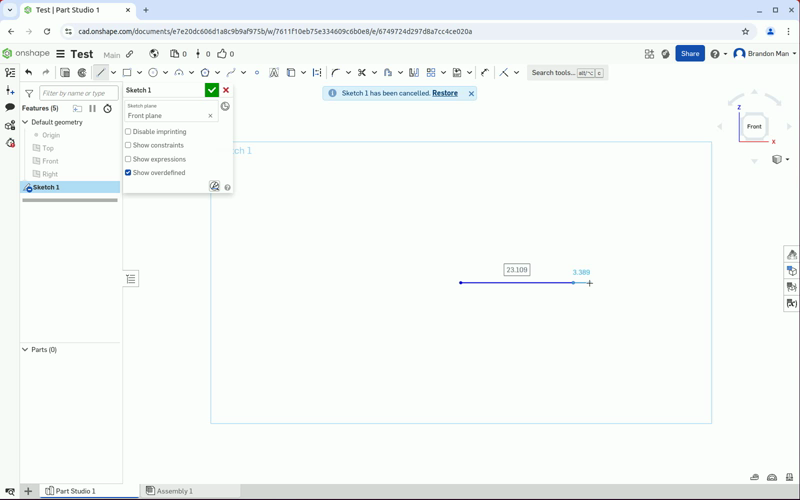
mouse_move(573, 262)
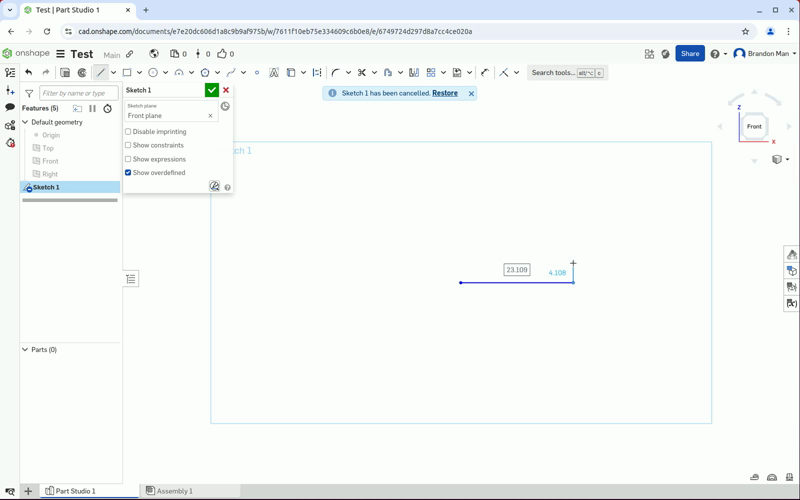
click(573, 262)
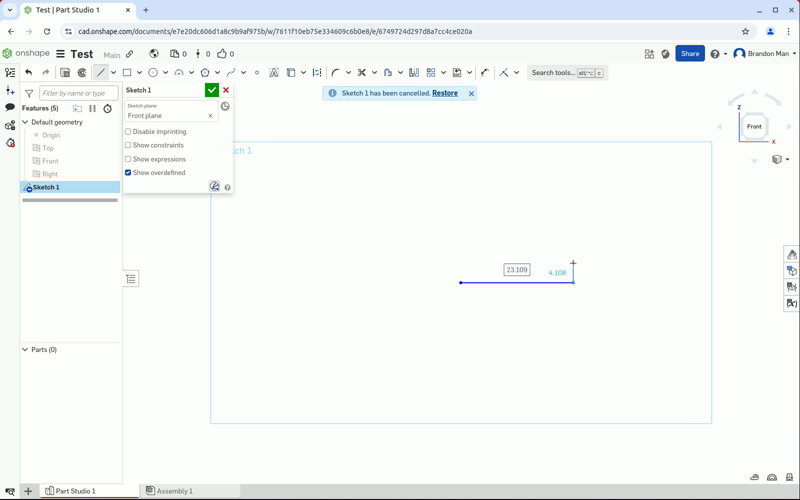
key_up(shift)
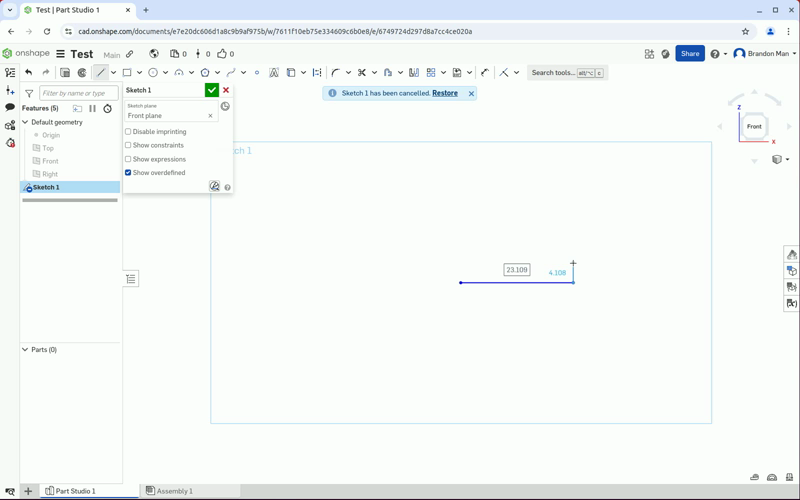
key_down(shift)
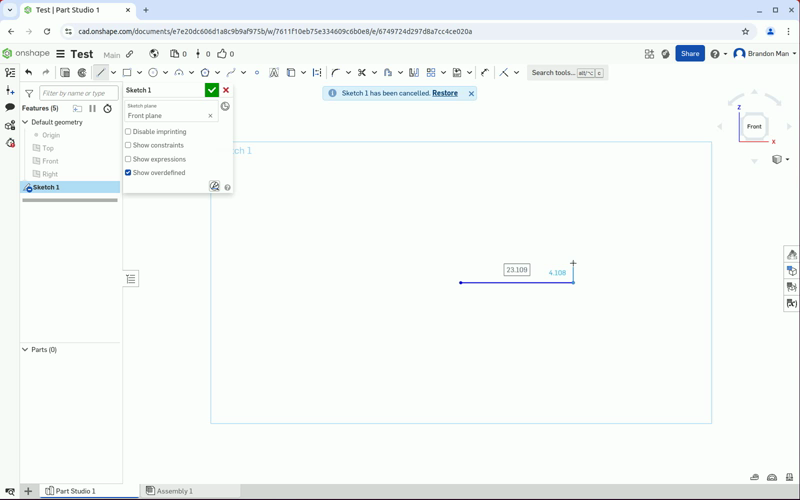
mouse_move(460, 262)
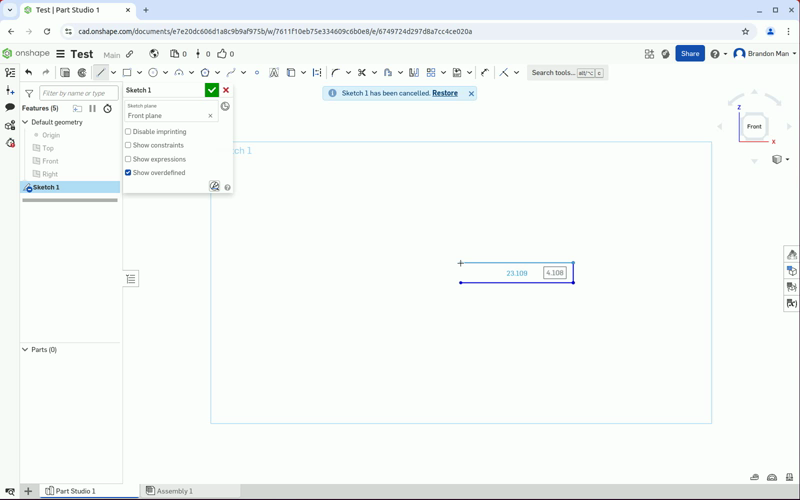
click(460, 262)
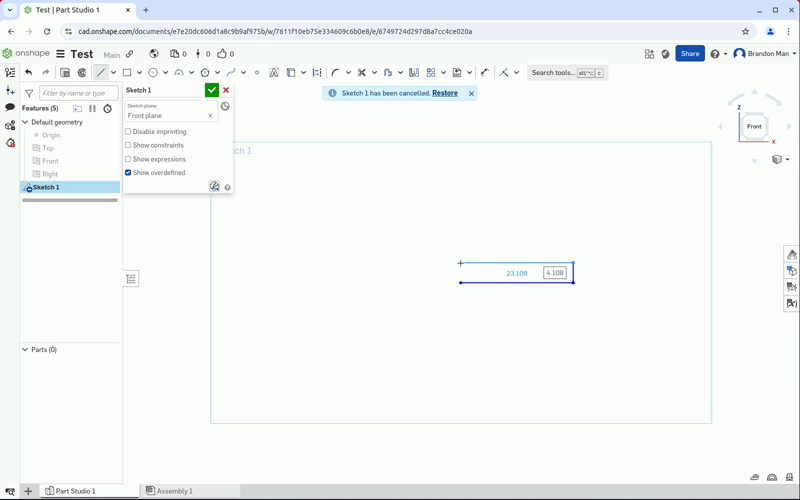
key_up(shift)
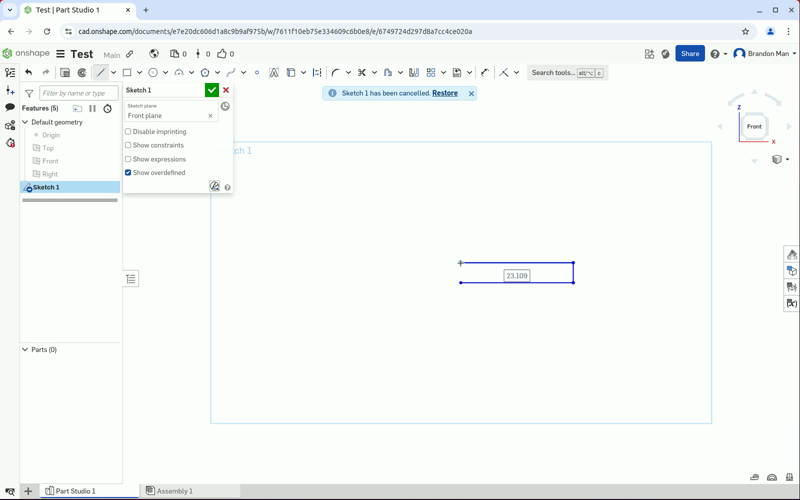
mouse_move(490, 262)
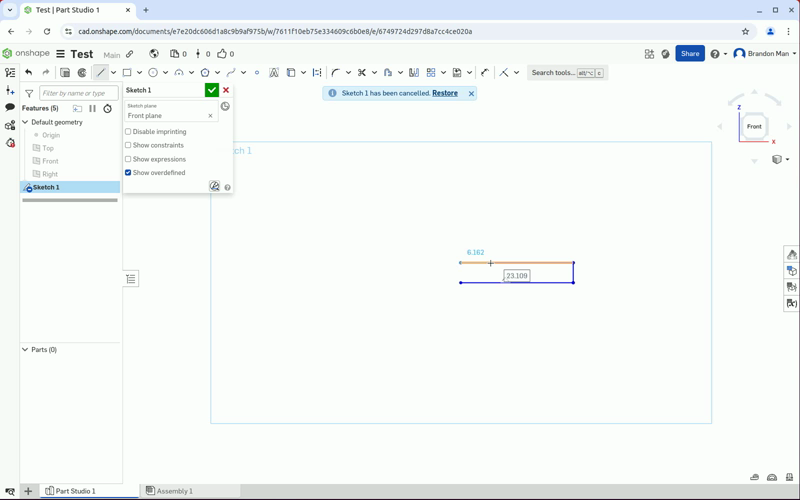
key_down(shift)
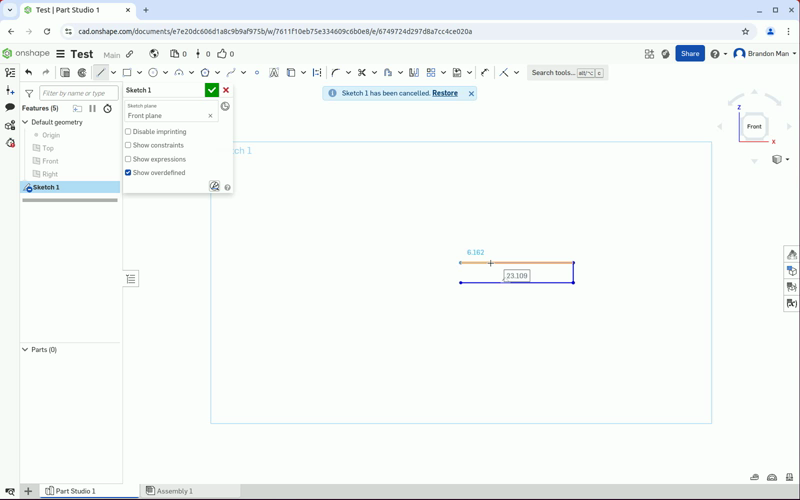
mouse_move(460, 282)
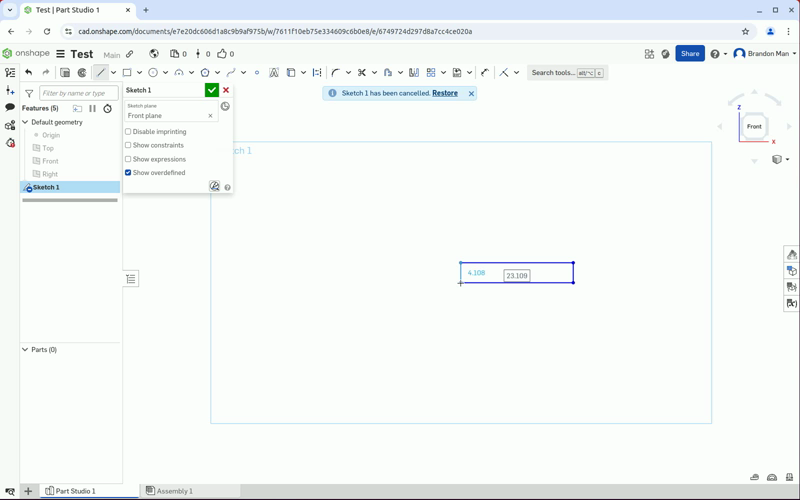
key_up(shift)
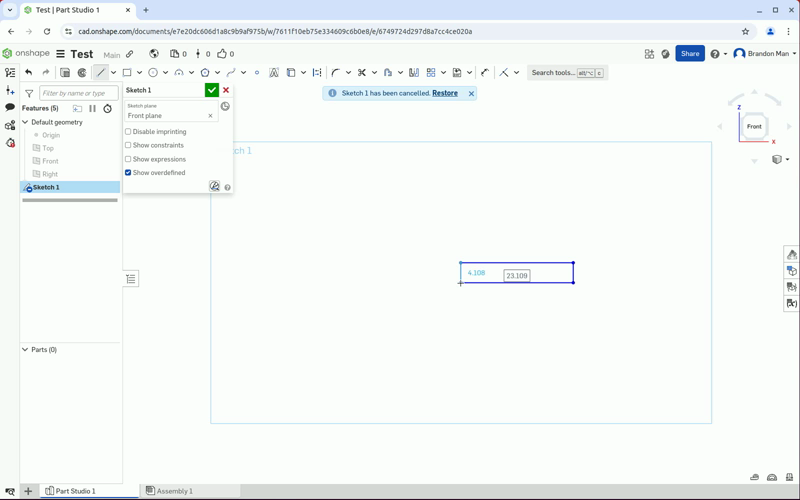
click(460, 282)
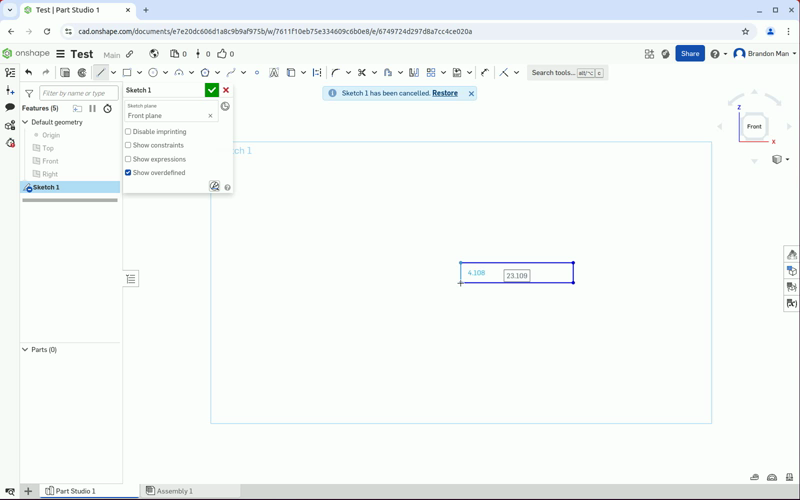
key(esc)
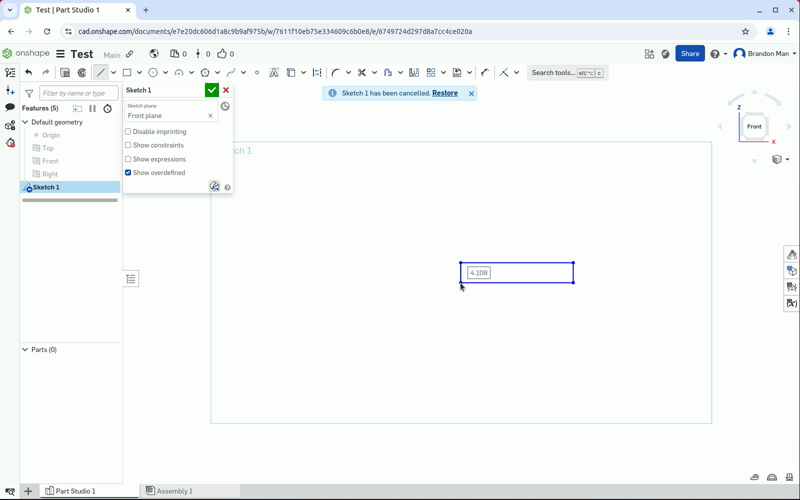
mouse_move(517, 264)
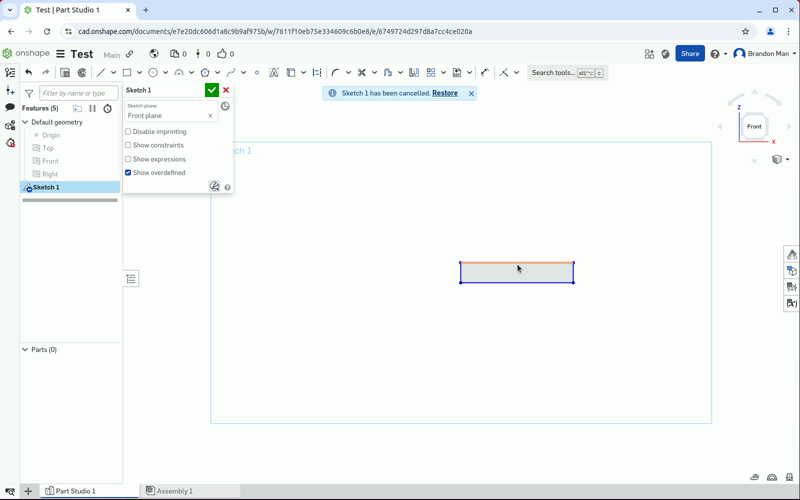
click(517, 264)
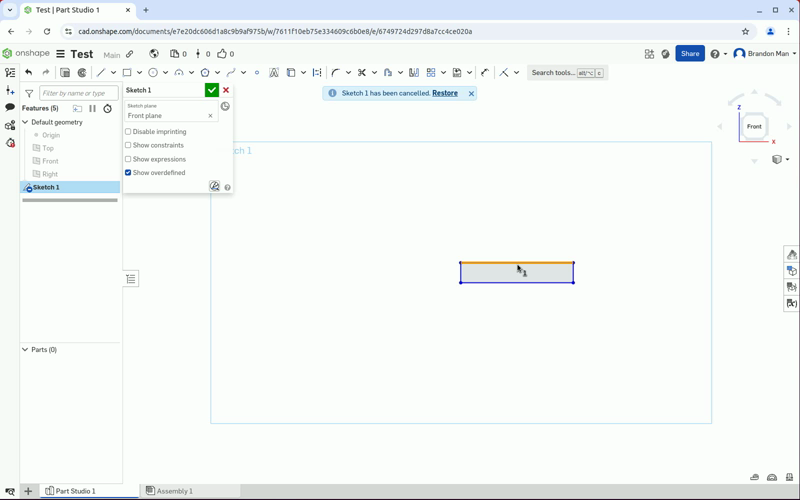
mouse_move(73, 352)
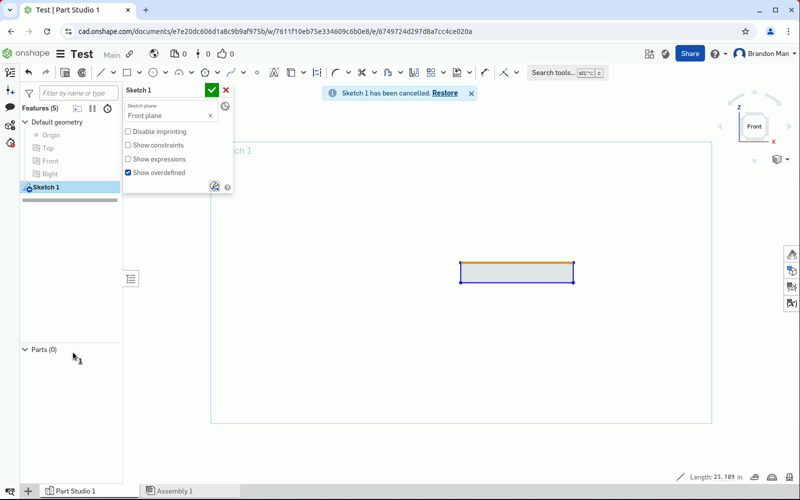
key(shift+y)
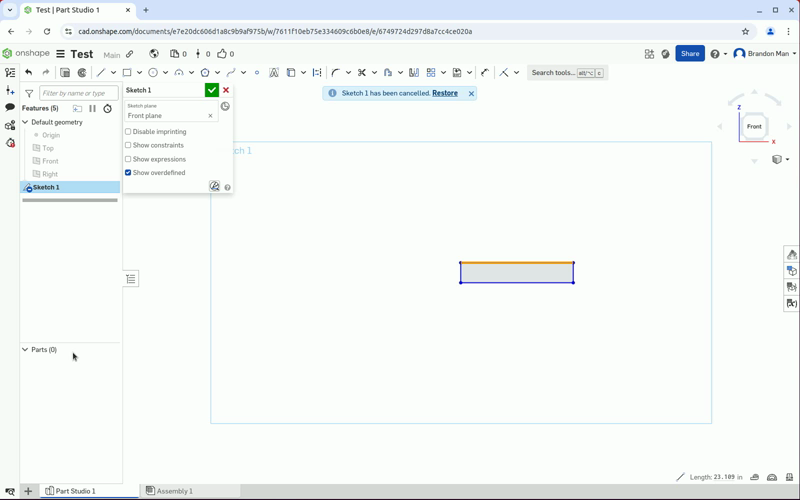
key(shift+e)
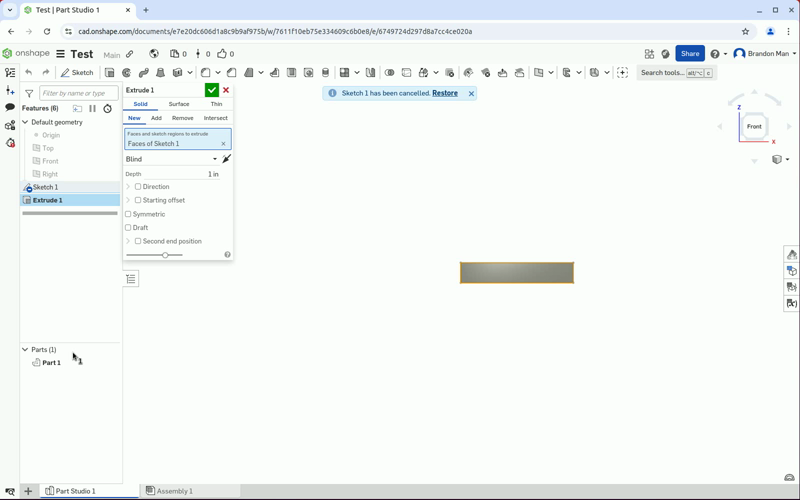
mouse_move(143, 106)
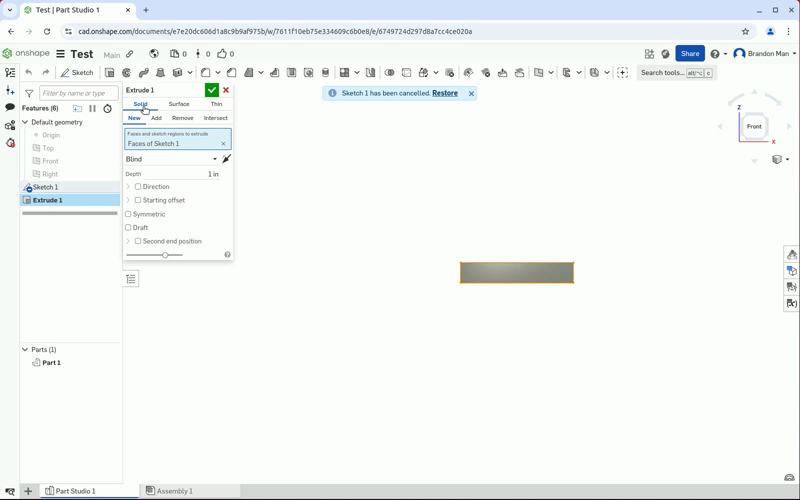
click(143, 106)
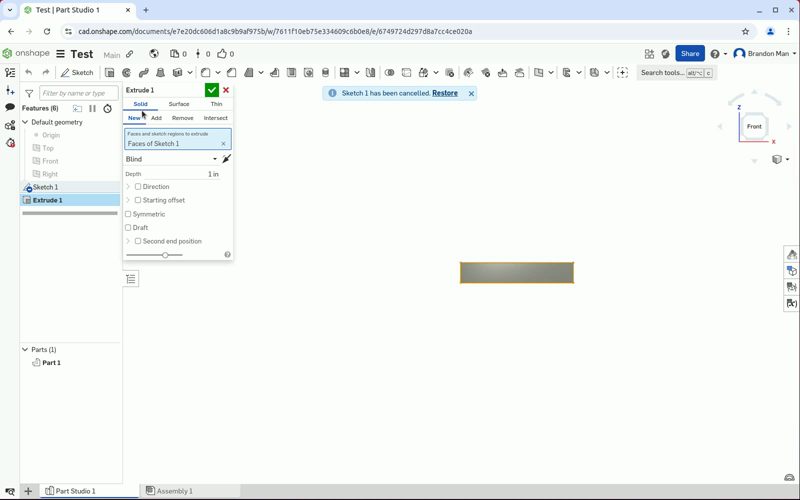
mouse_move(137, 120)
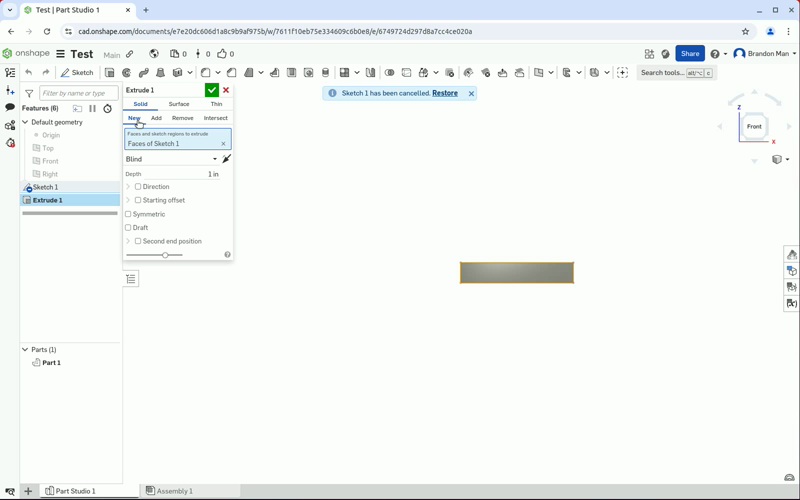
click(137, 120)
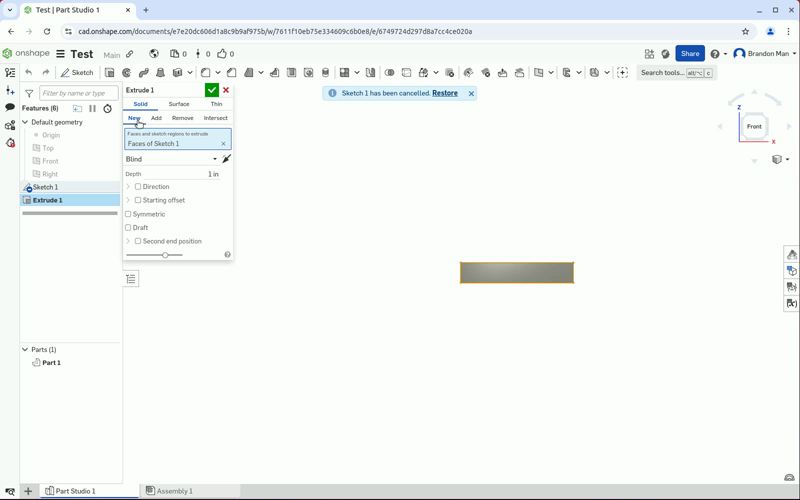
key(tab, 4)
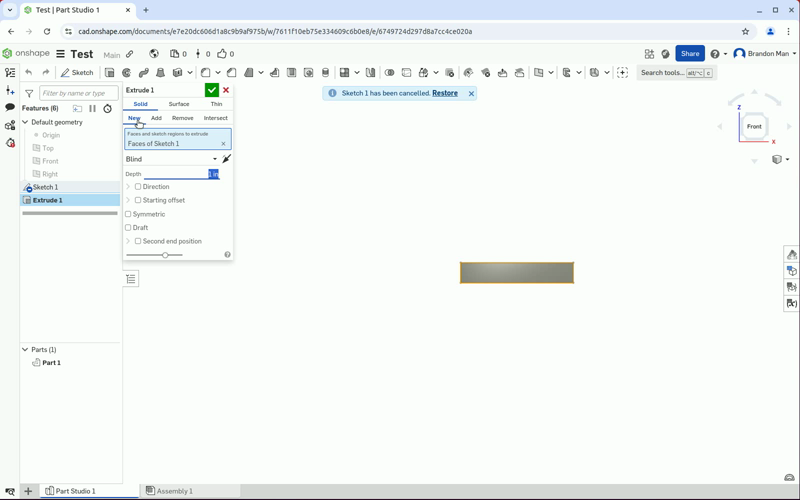
text(8.425)
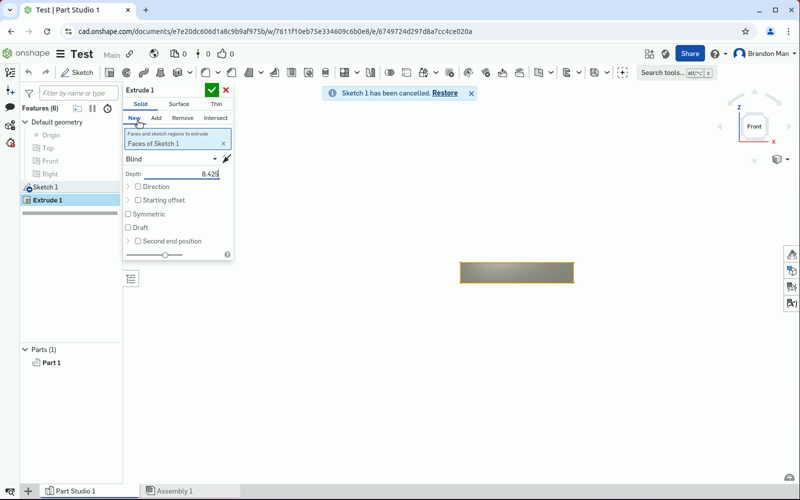
key(enter)
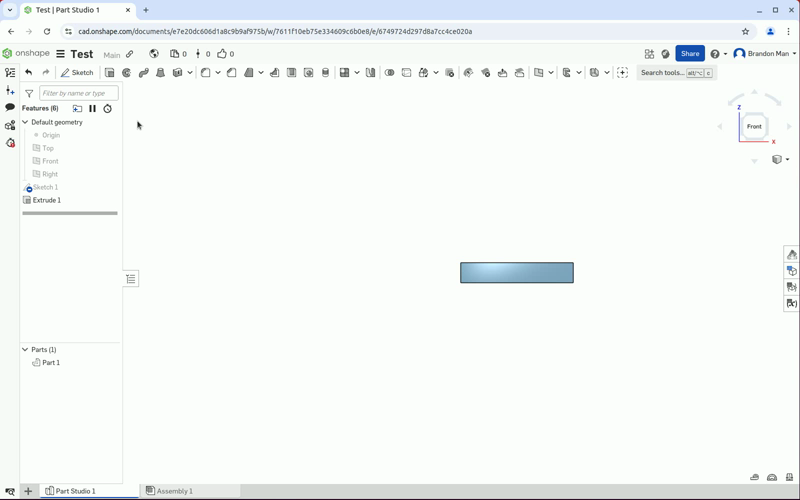
key(shift+h)
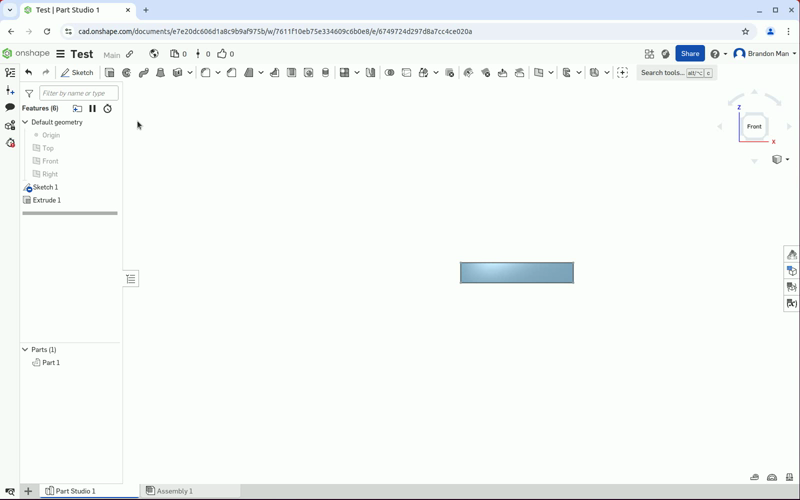
key(shift+h)
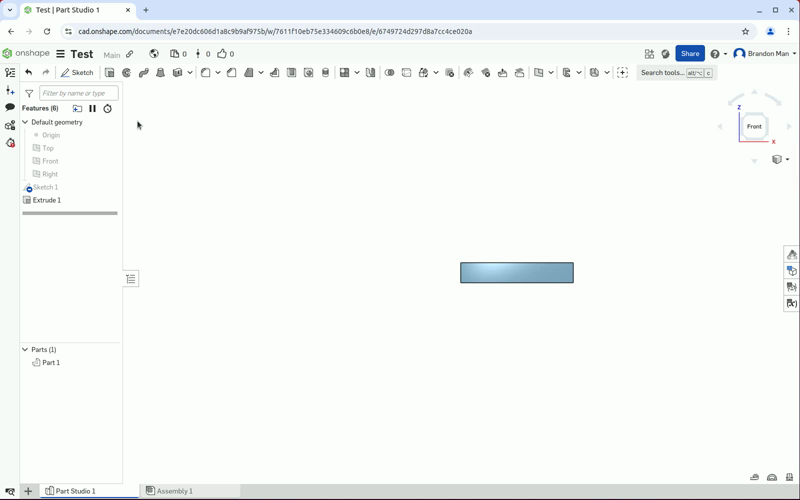
mouse_move(73, 189)
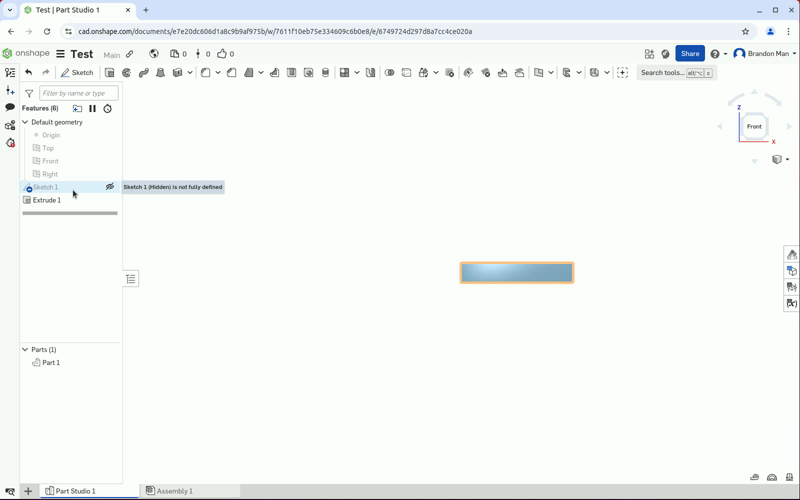
click(73, 189)
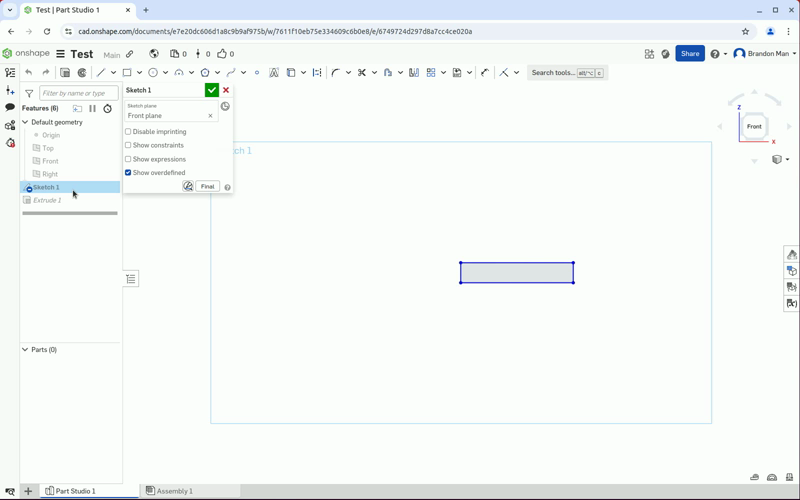
mouse_move(229, 92)
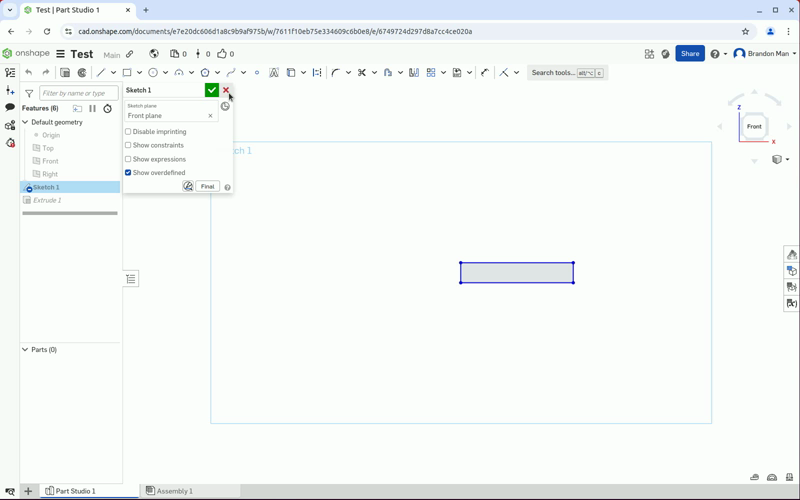
click(229, 92)
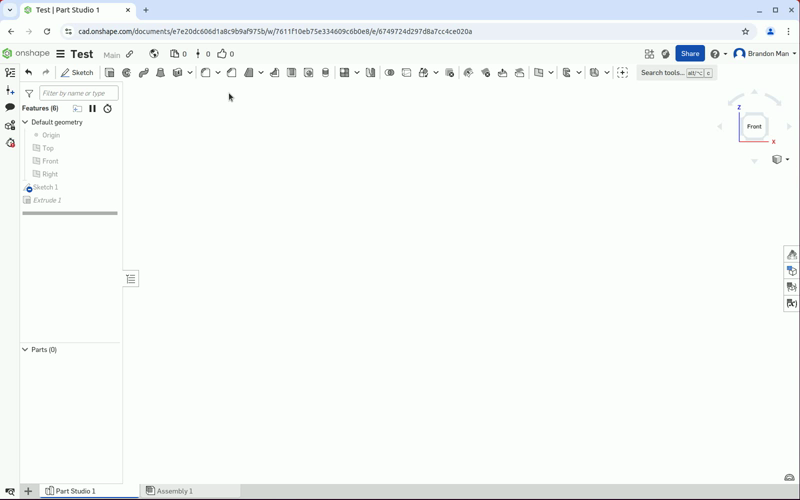
mouse_move(73, 352)
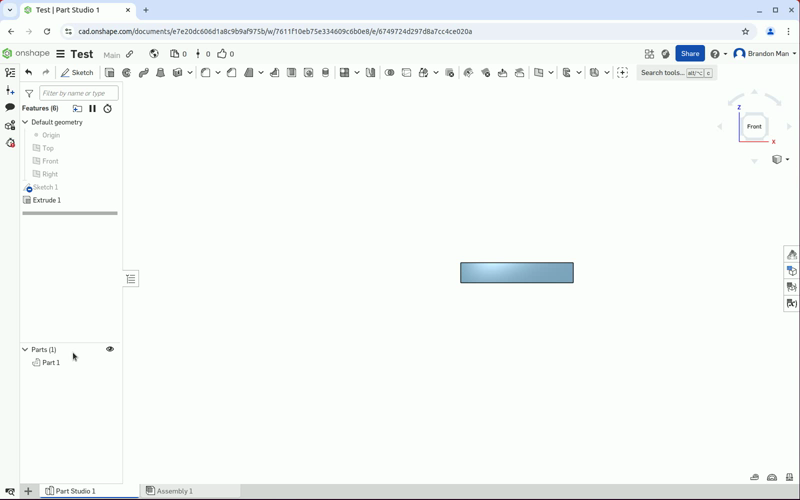
key(y)
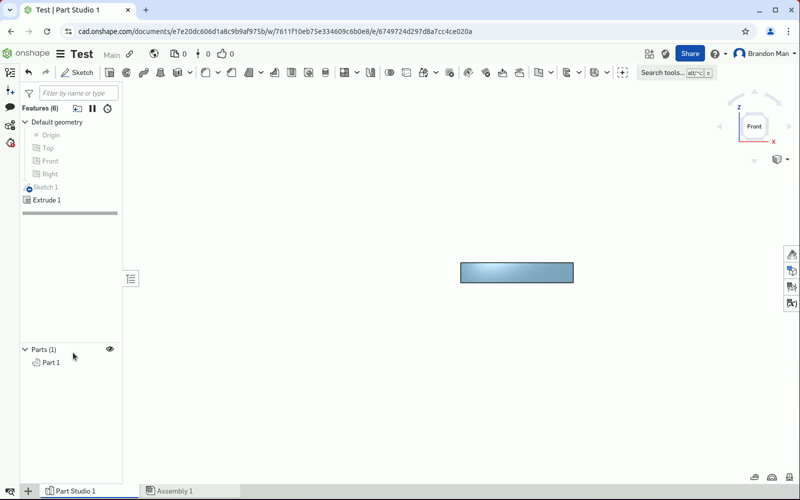
key(shift+p)
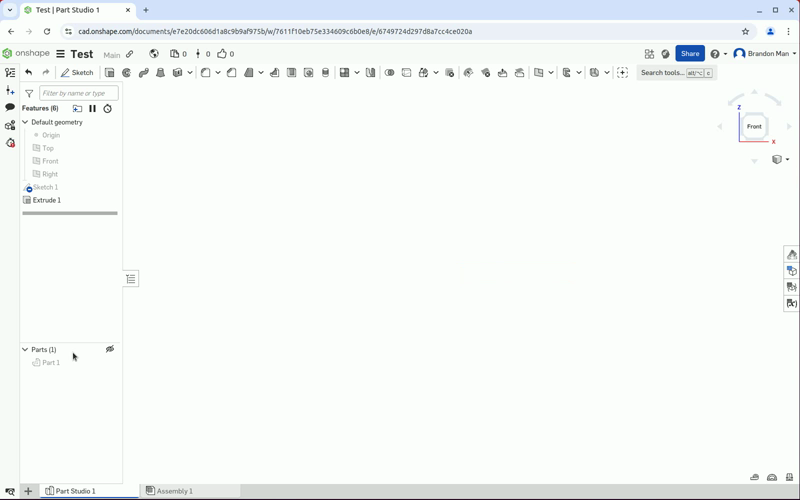
key(space)
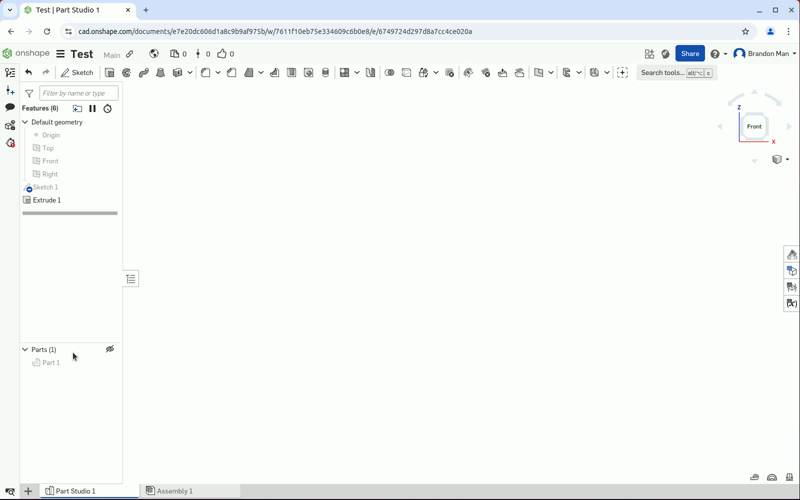
key_down(shift)
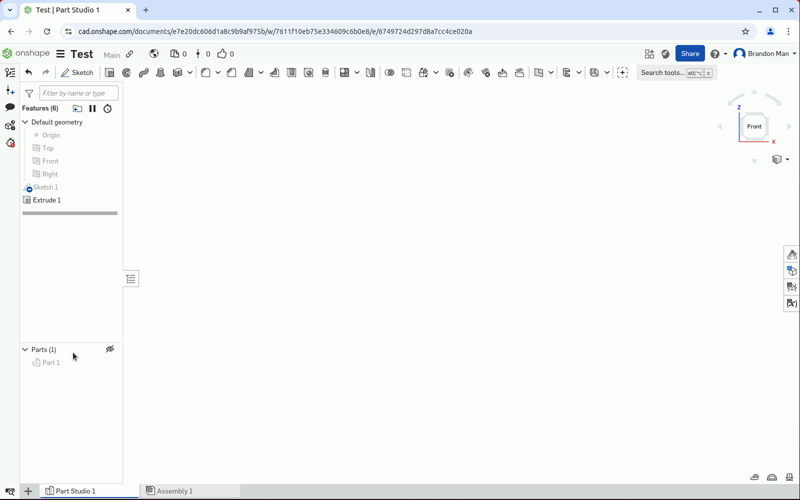
key(down)
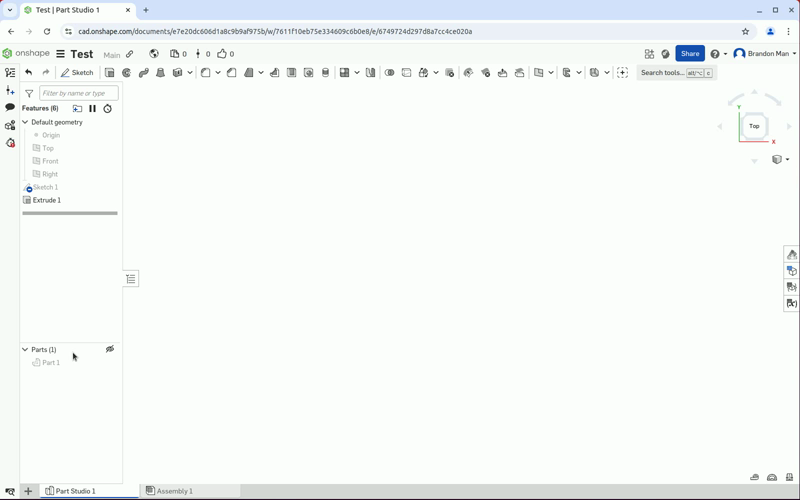
key_up(shift)
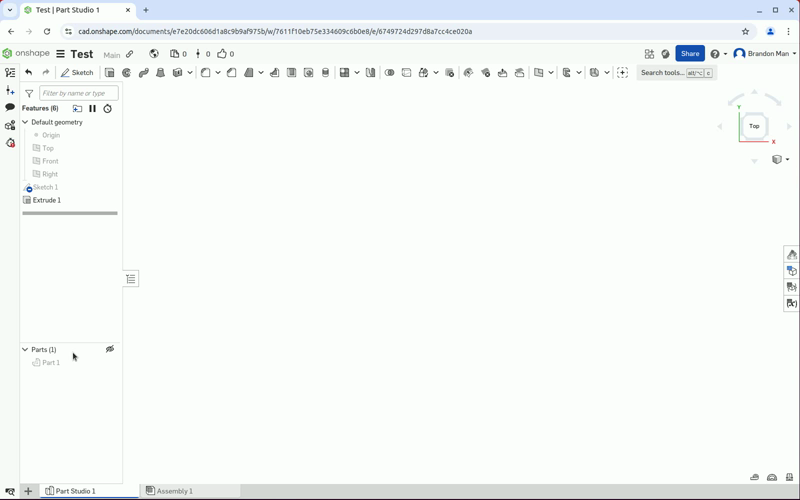
mouse_move(73, 352)
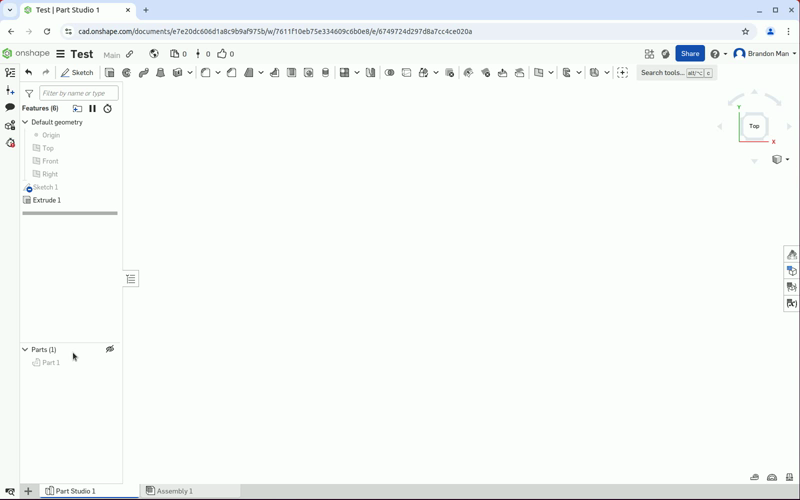
key(shift+y)
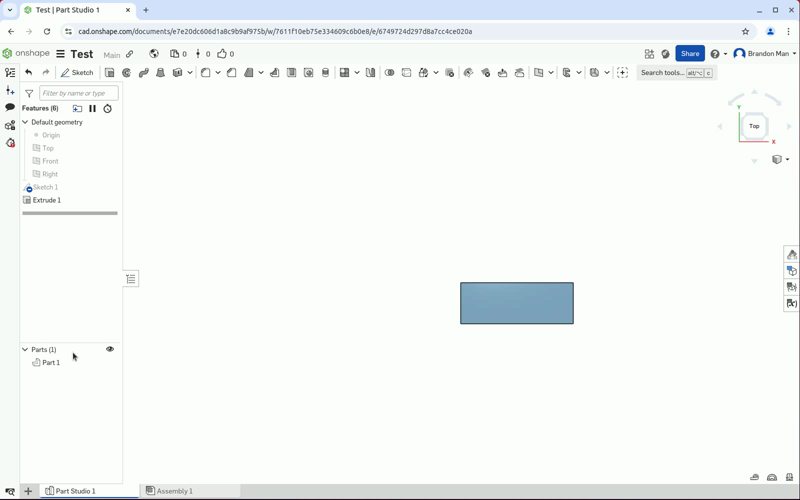
mouse_move(541, 75)
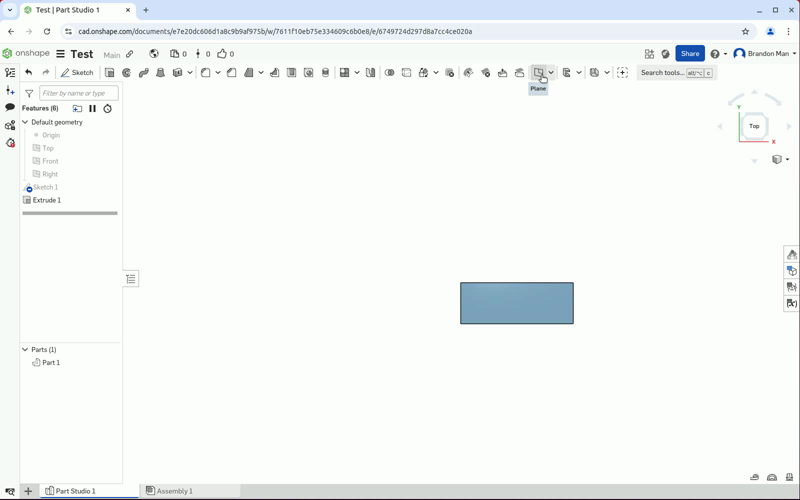
click(541, 75)
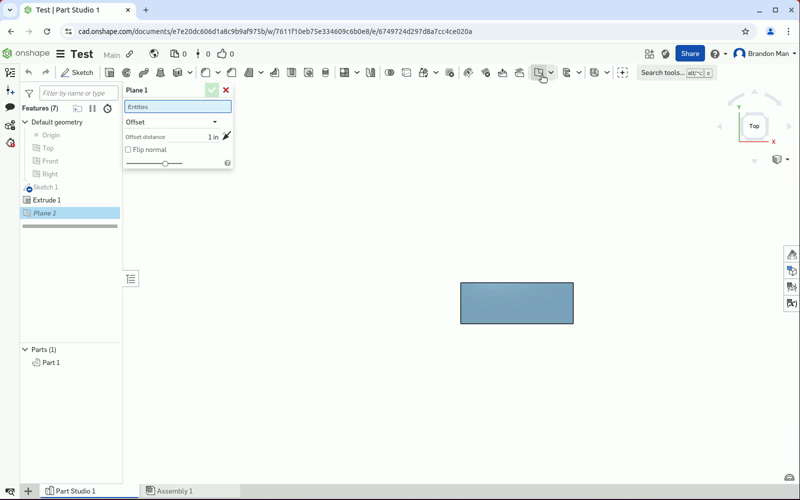
mouse_move(73, 150)
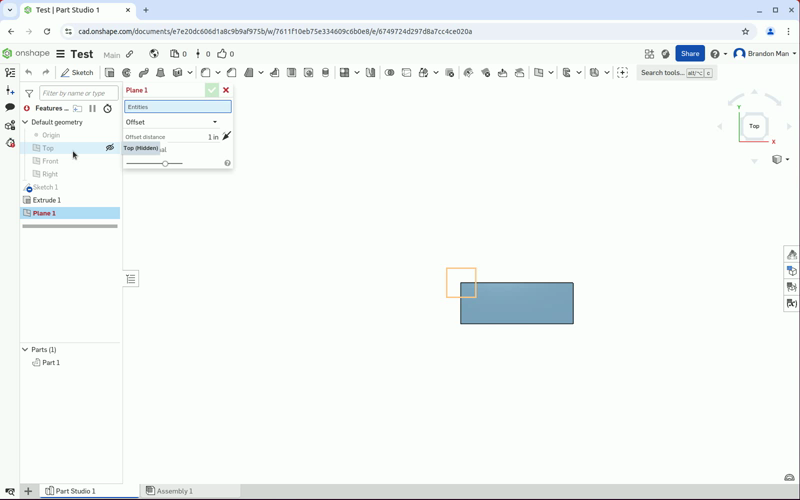
click(73, 150)
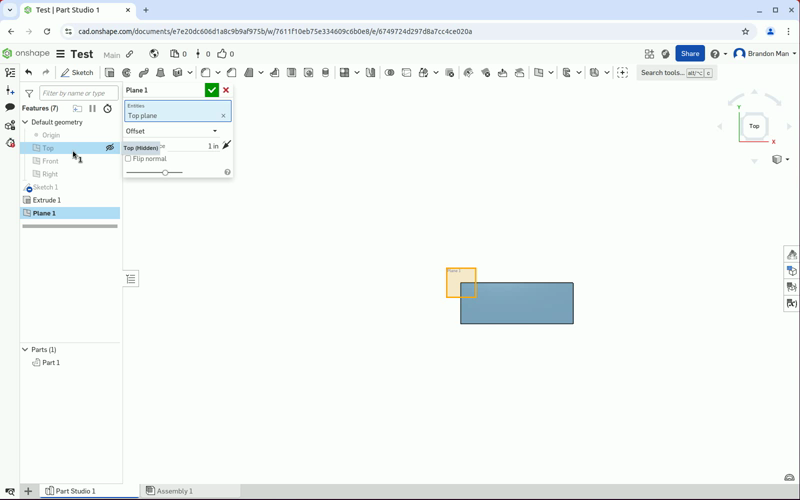
key(tab, 2)
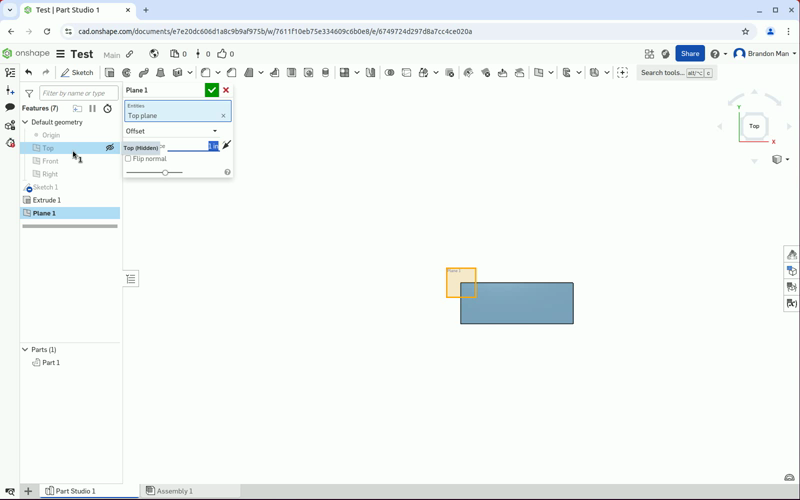
text(4.098)
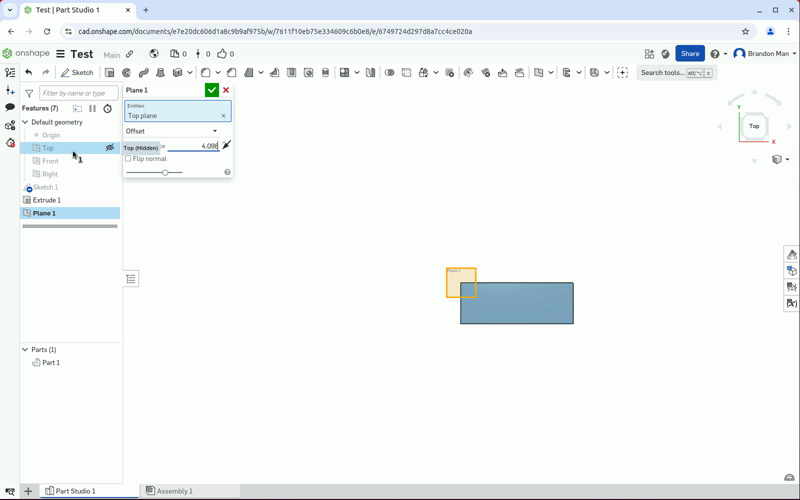
key(enter, 2)
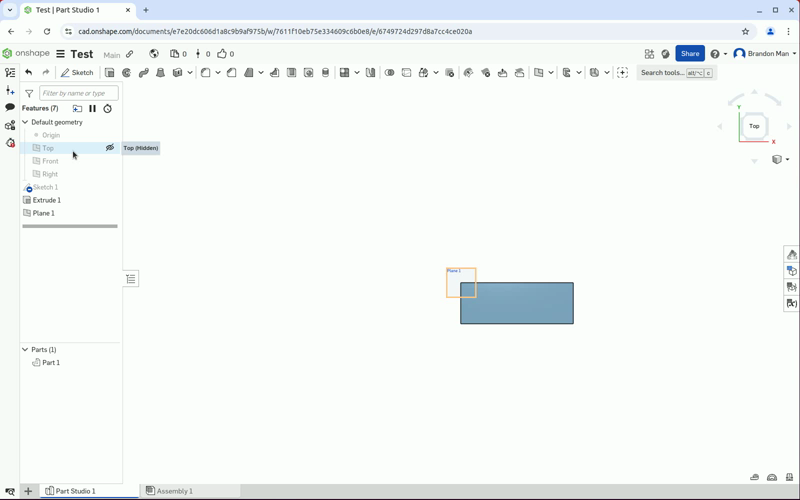
key(shift+s)
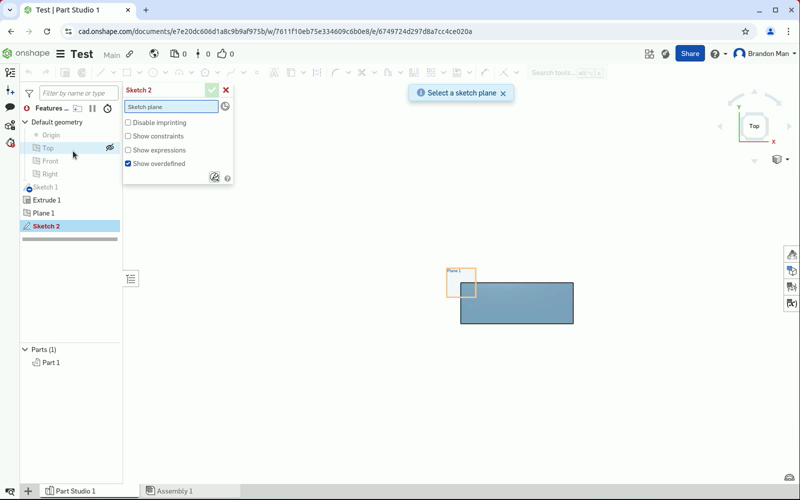
mouse_move(73, 215)
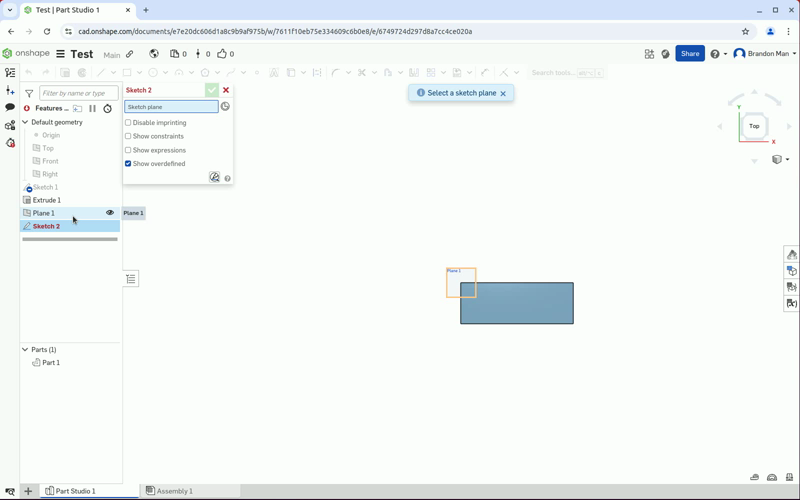
click(73, 215)
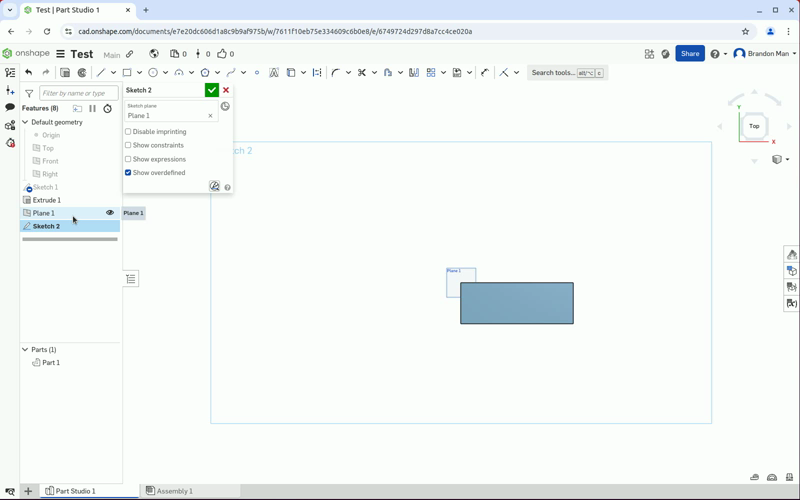
mouse_move(73, 352)
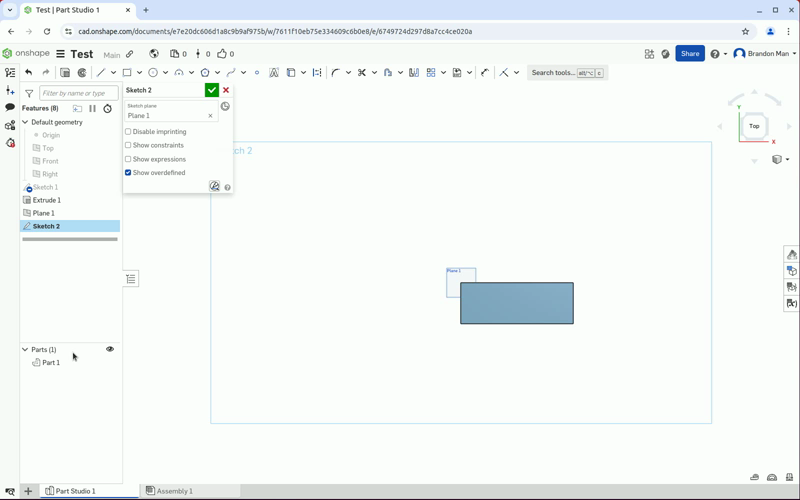
key(y)
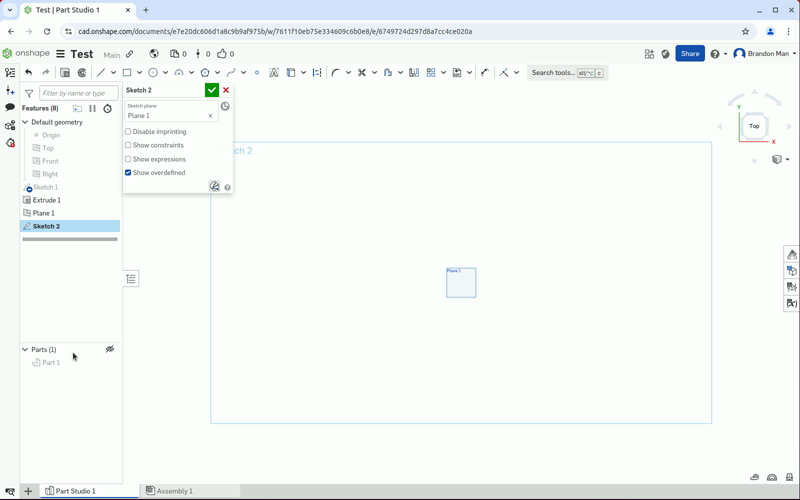
key(c)
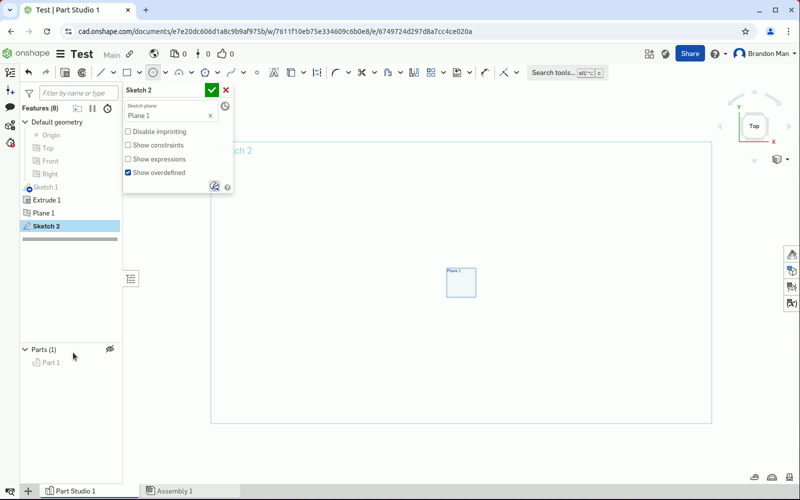
key_down(shift)
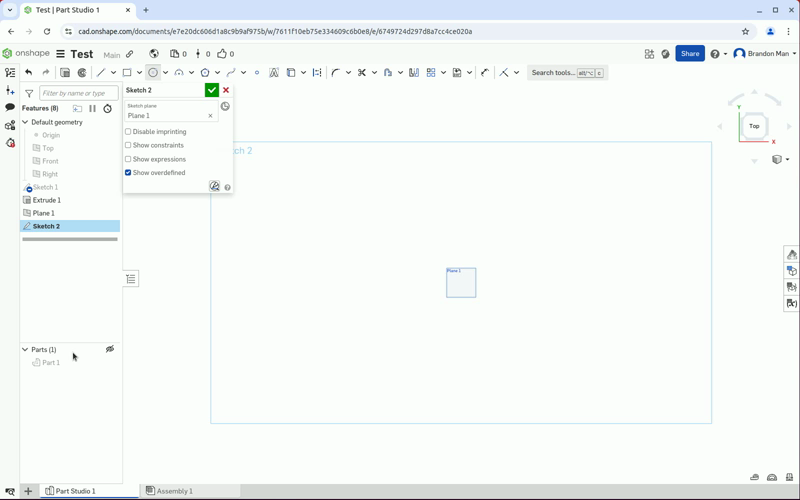
mouse_move(481, 303)
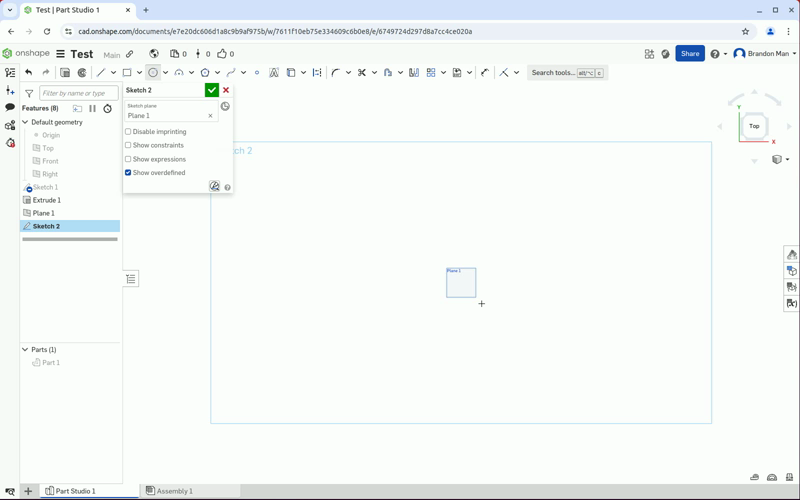
click(481, 303)
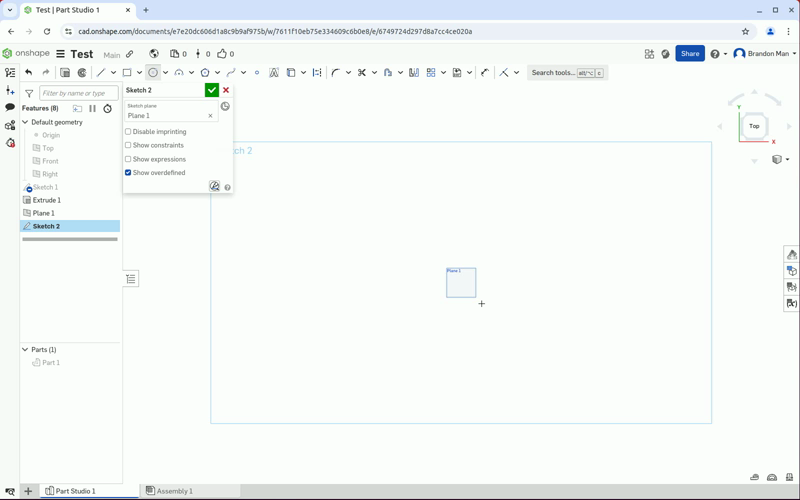
key_up(shift)
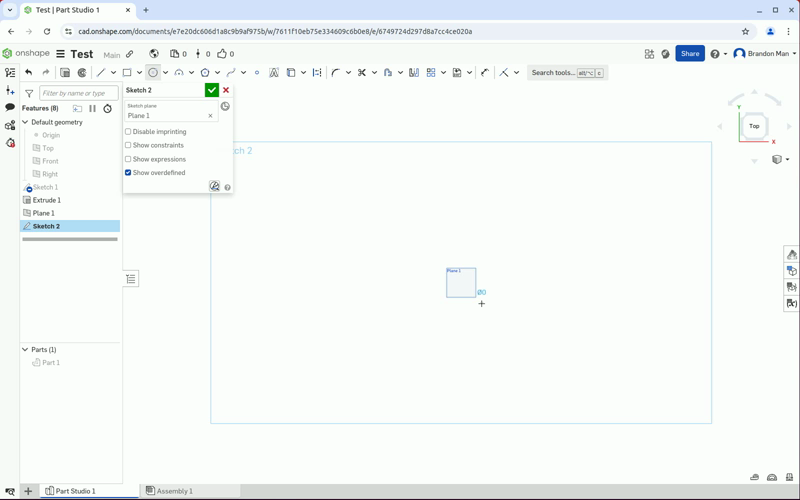
mouse_move(502, 303)
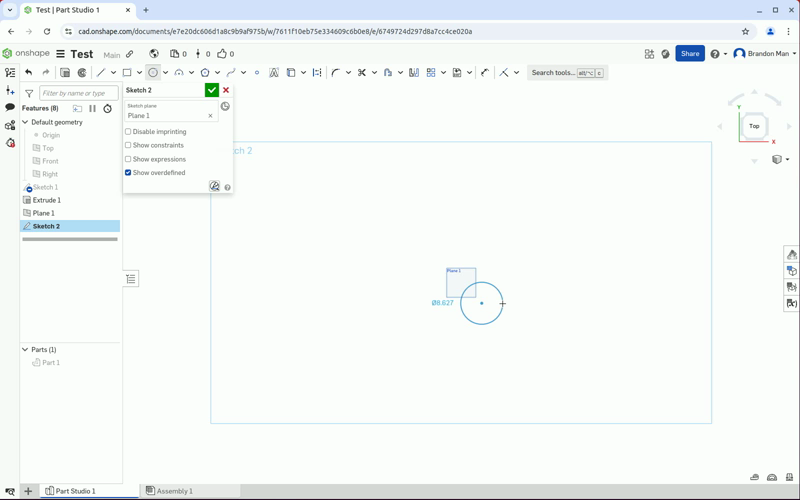
click(502, 303)
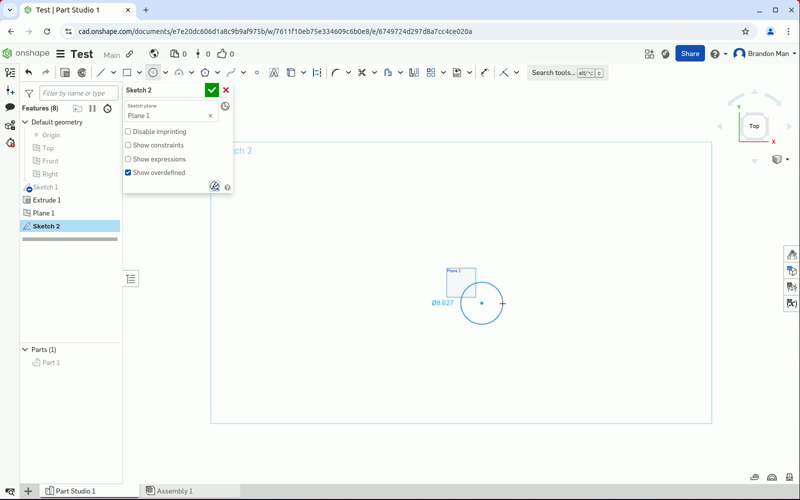
key(esc)
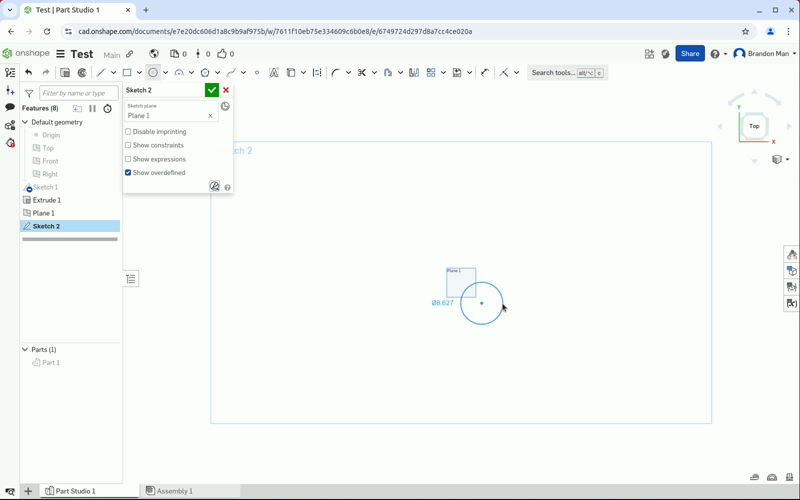
key(c)
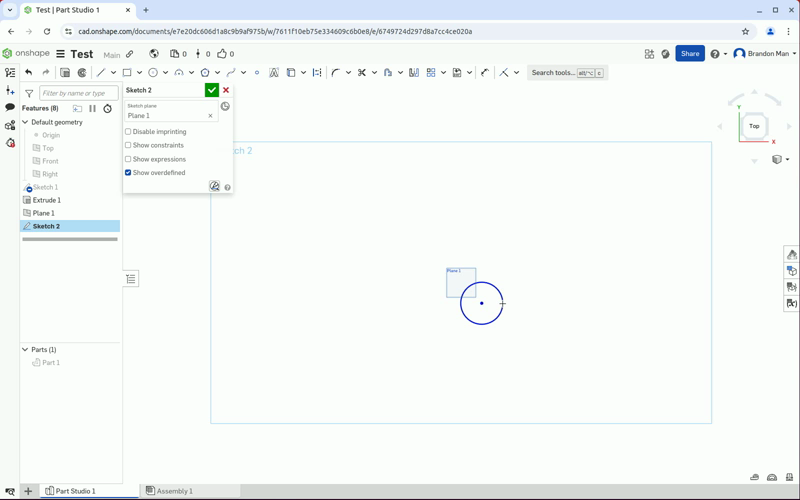
key_down(shift)
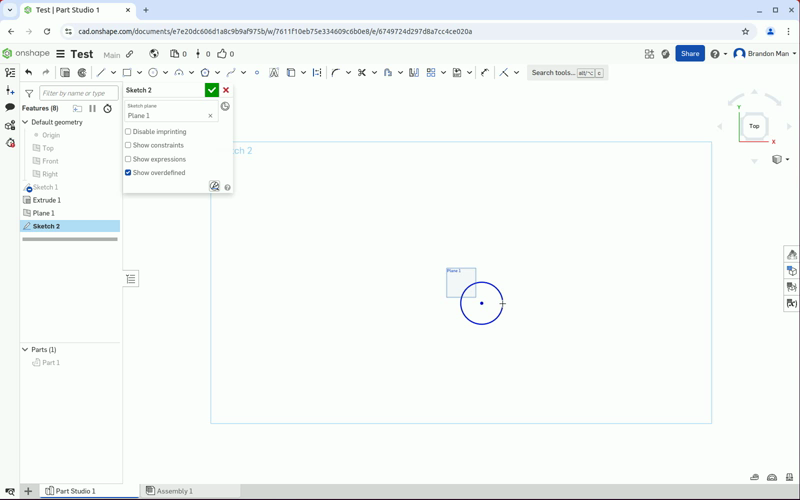
mouse_move(481, 303)
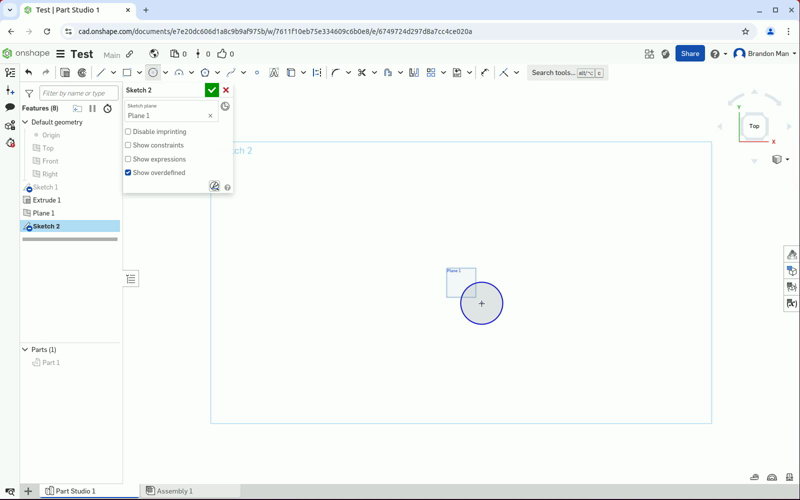
click(481, 303)
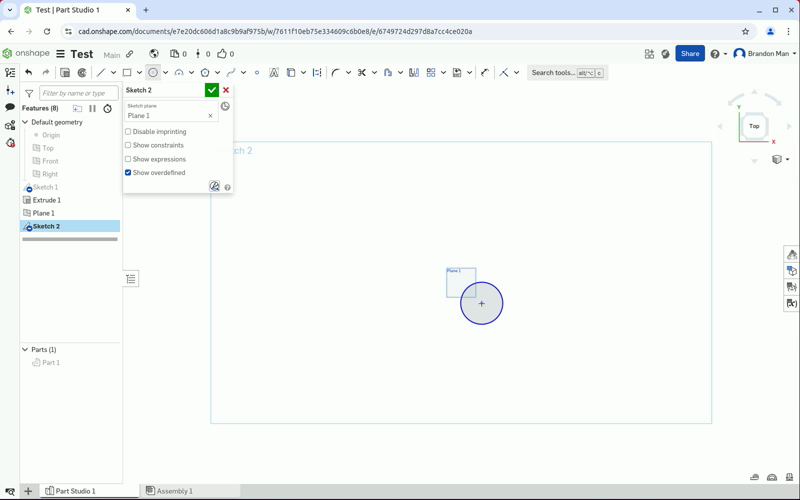
key_up(shift)
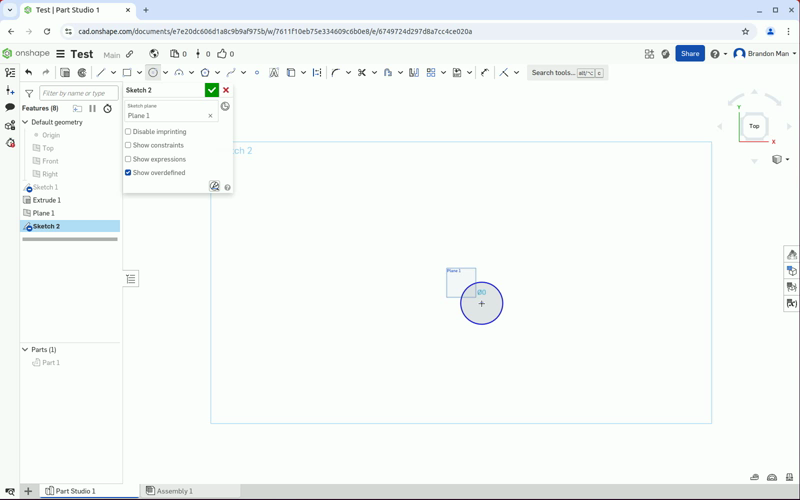
mouse_move(492, 303)
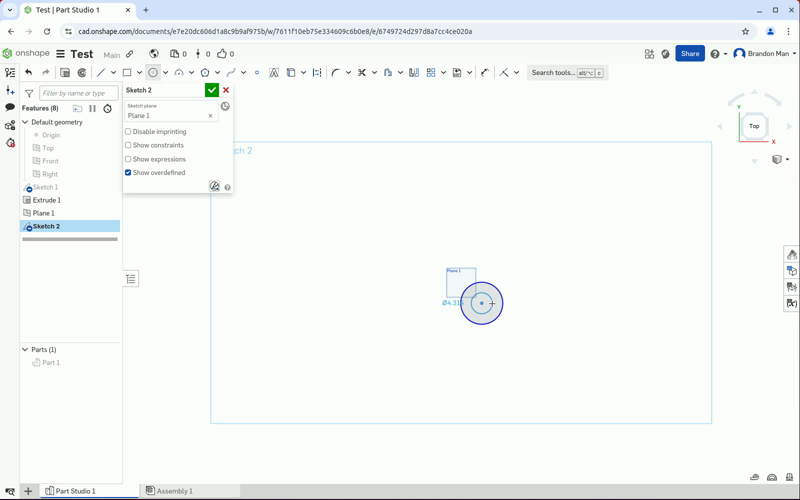
click(492, 303)
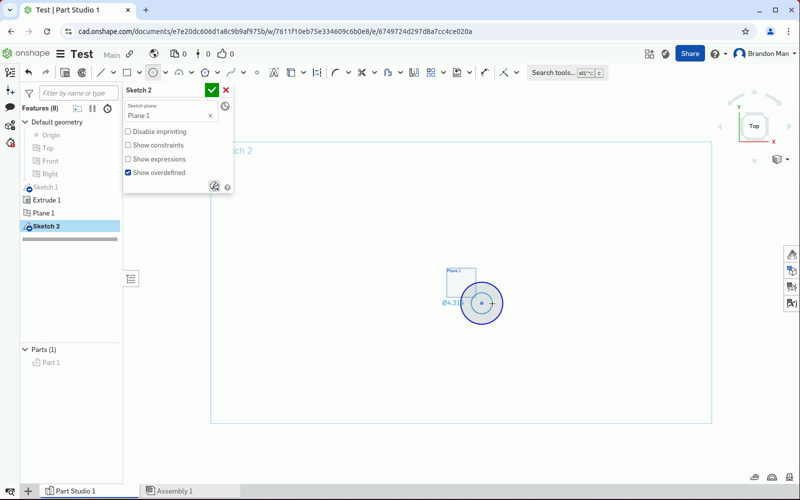
key(esc)
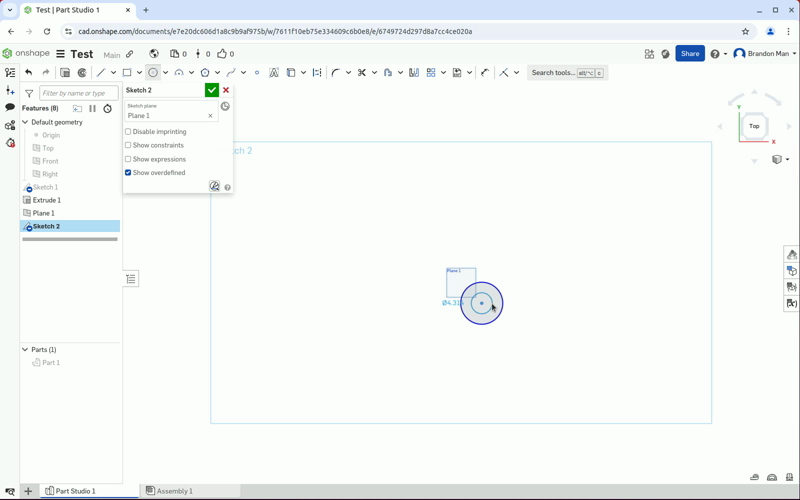
mouse_move(474, 288)
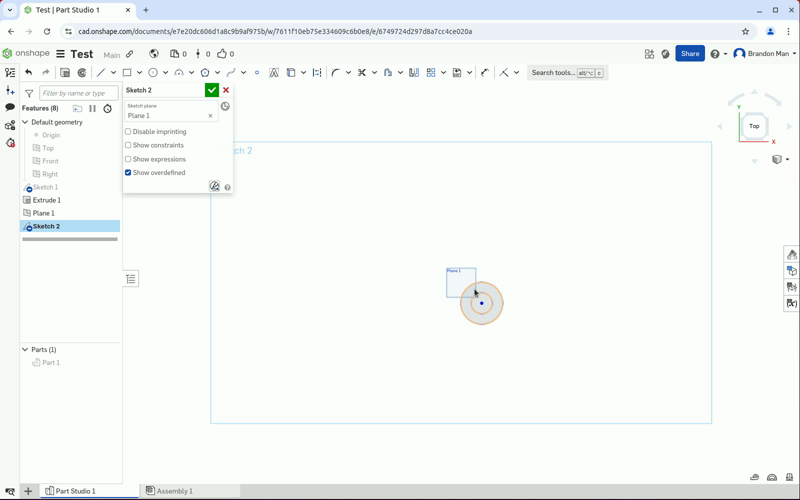
scroll(6)
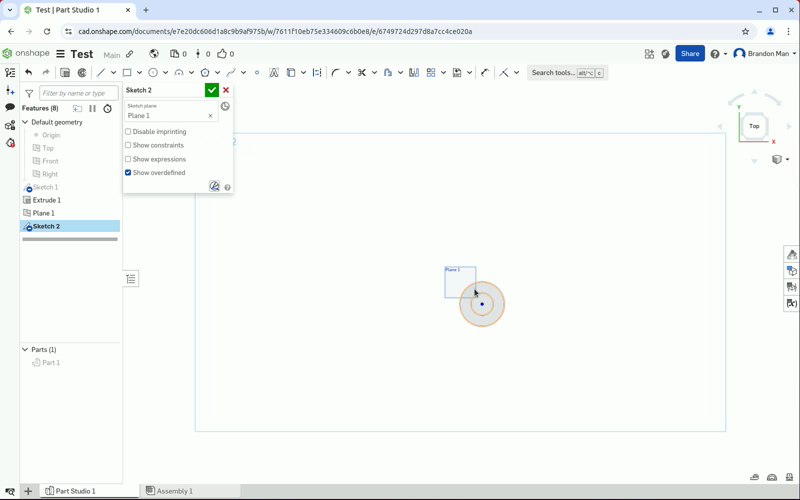
scroll(6)
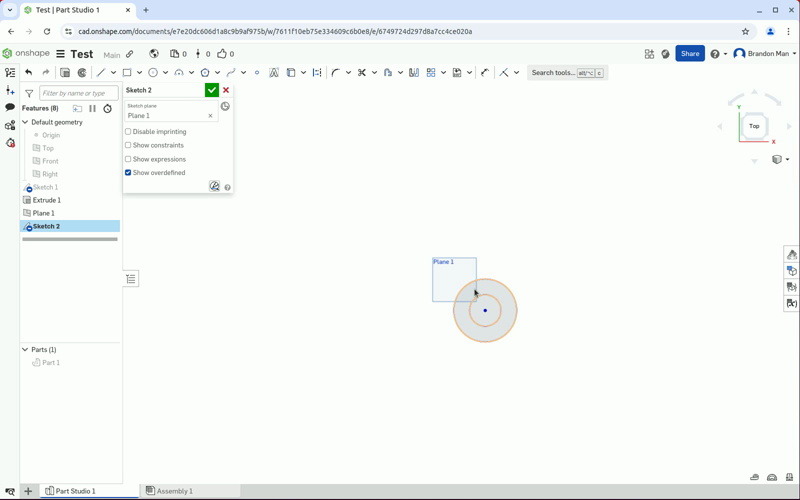
scroll(6)
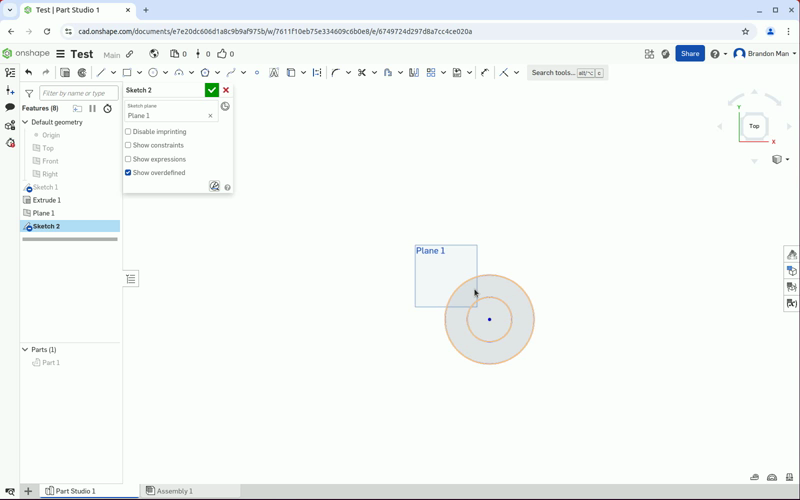
scroll(6)
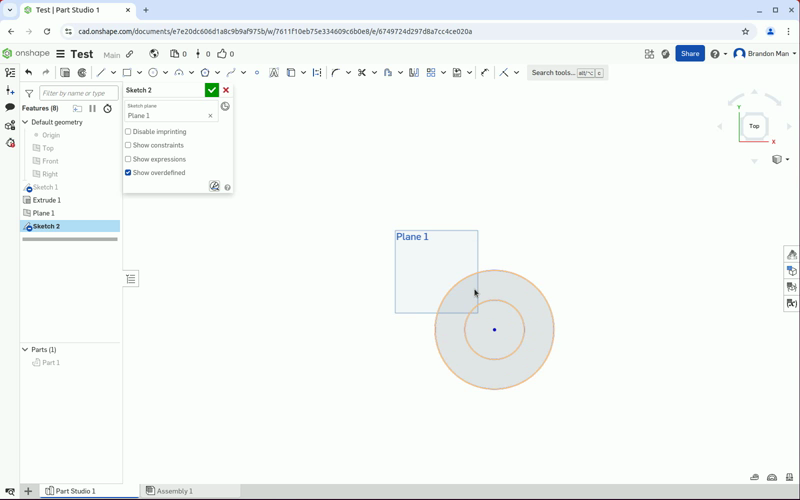
scroll(6)
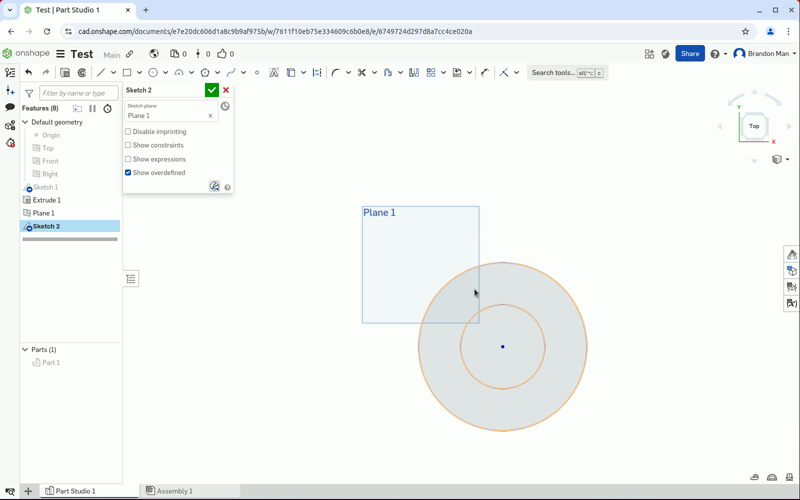
scroll(6)
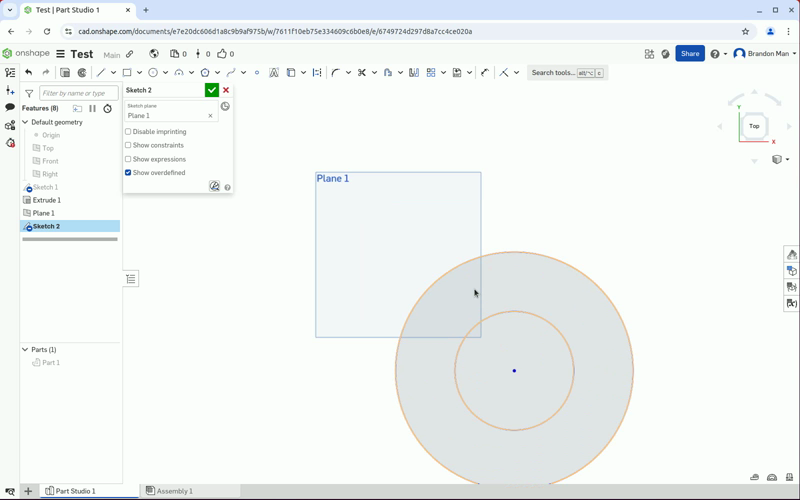
scroll(6)
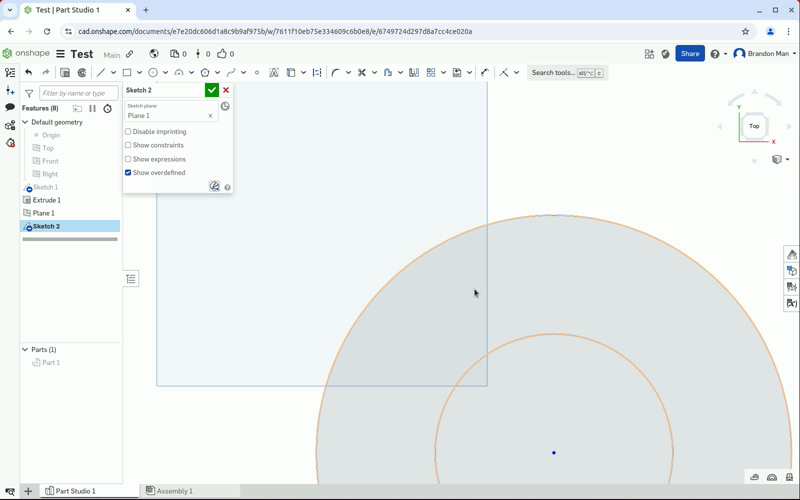
click(474, 288)
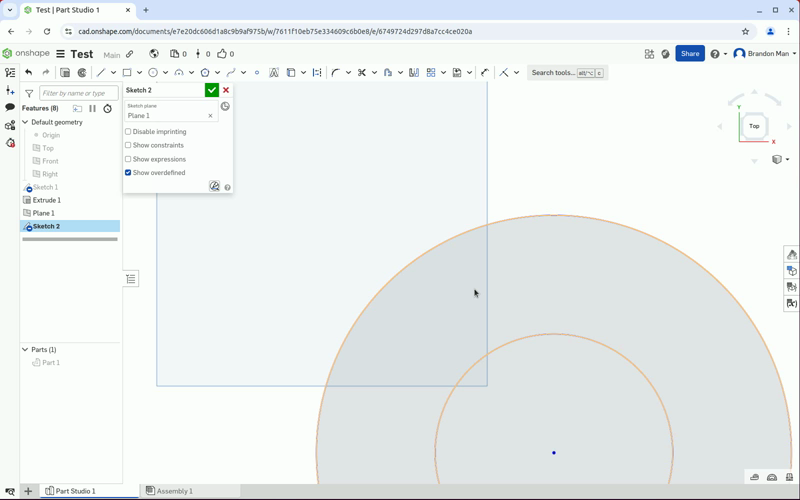
scroll(-6)
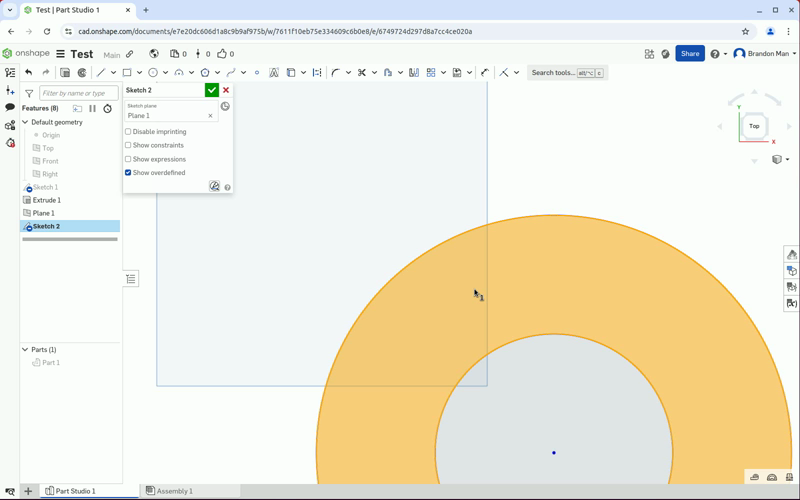
scroll(-6)
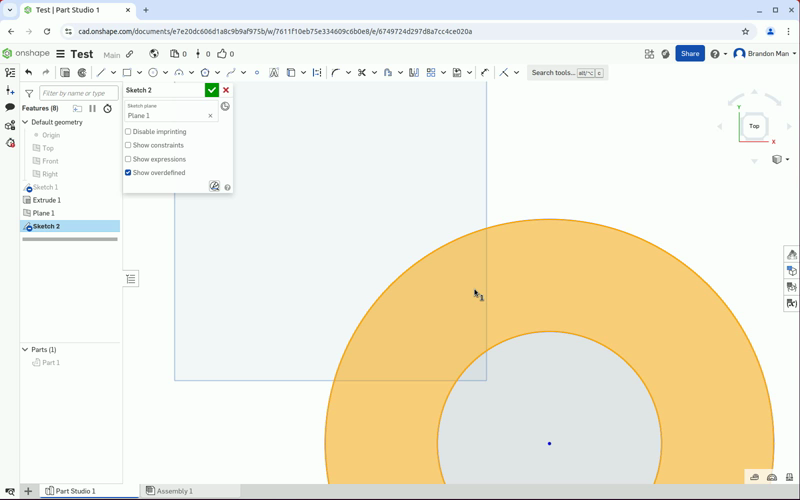
scroll(-6)
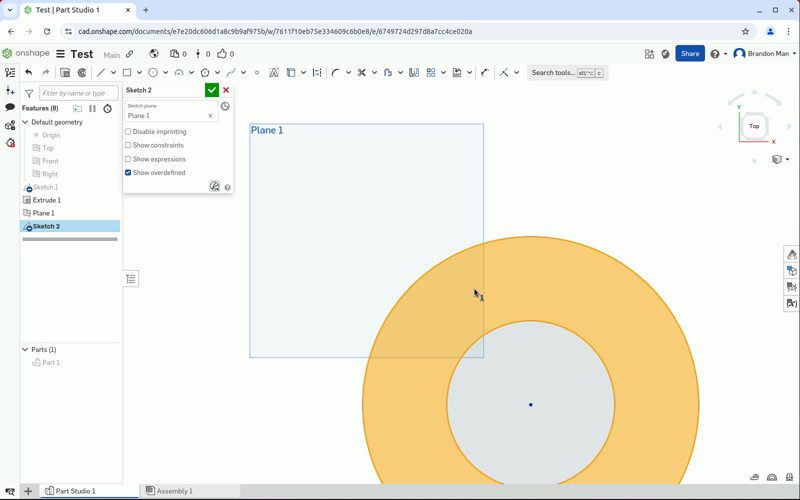
scroll(-6)
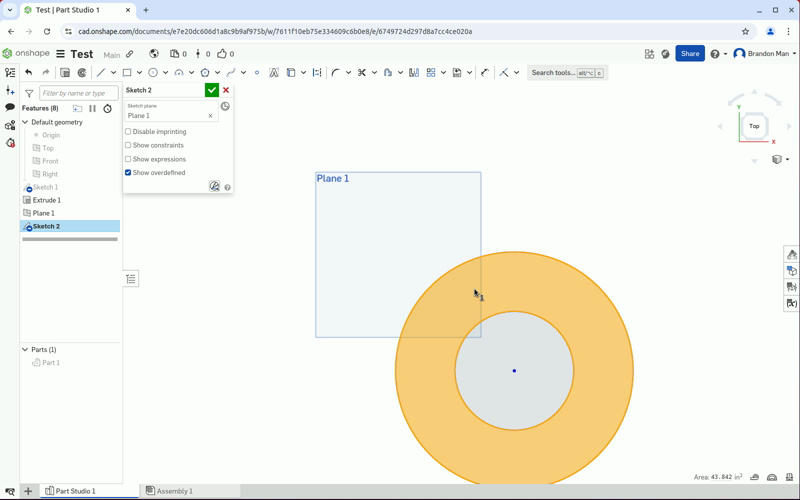
scroll(-6)
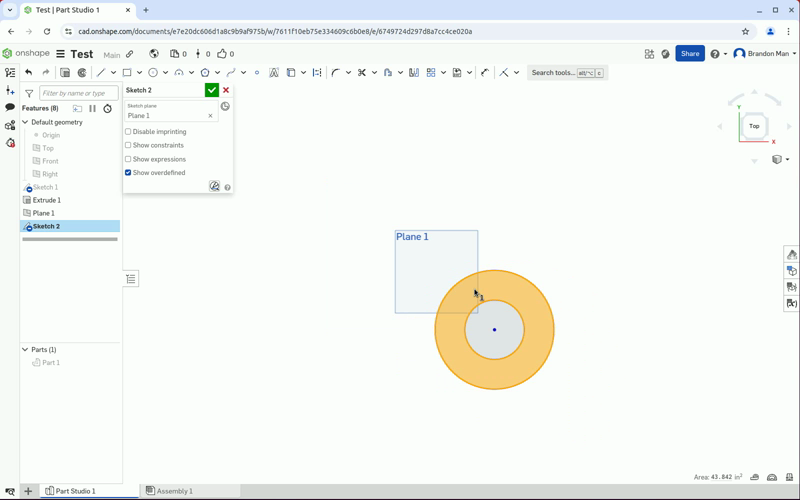
scroll(-6)
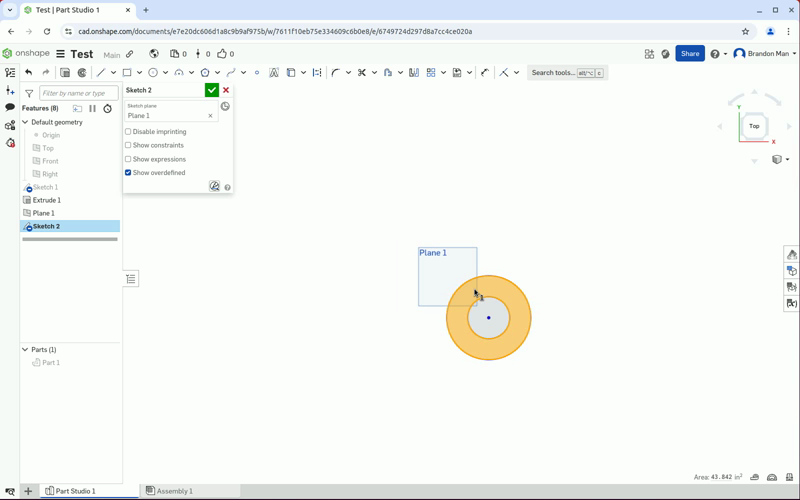
scroll(-6)
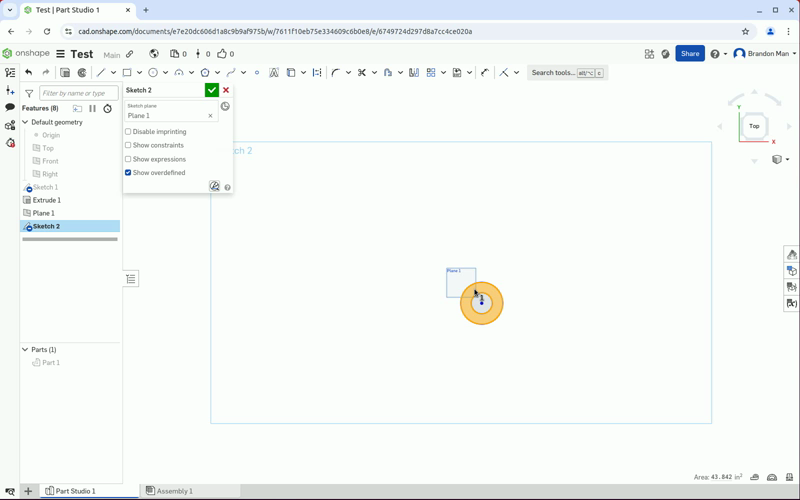
mouse_move(73, 352)
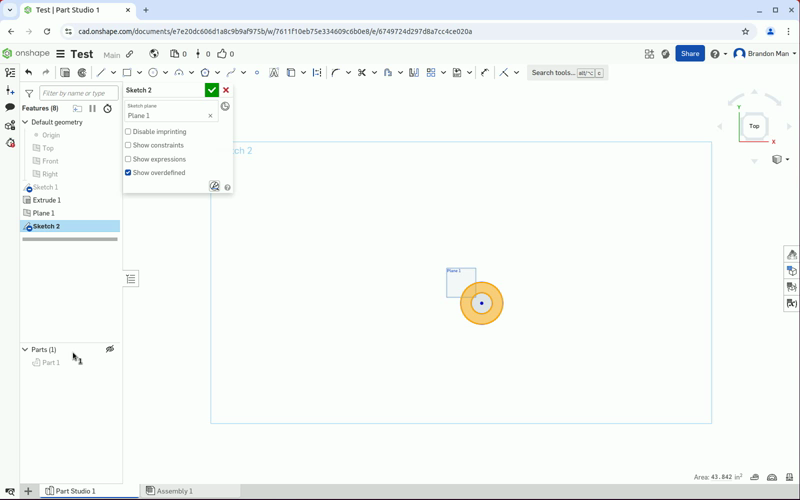
key(shift+y)
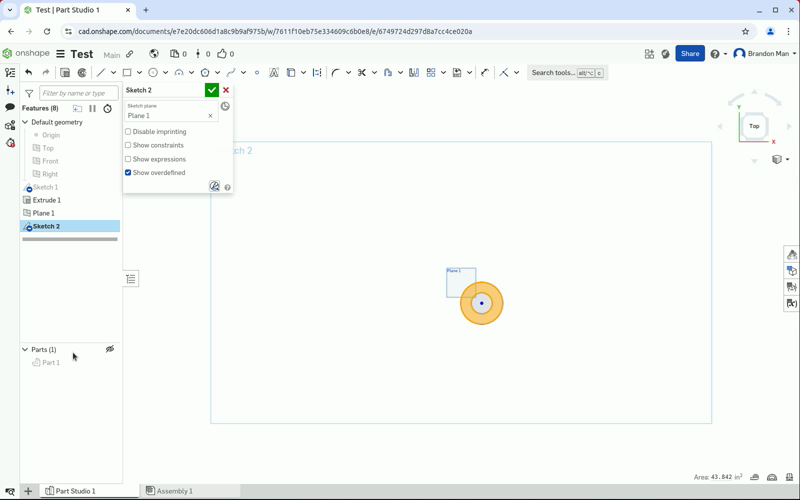
key(shift+e)
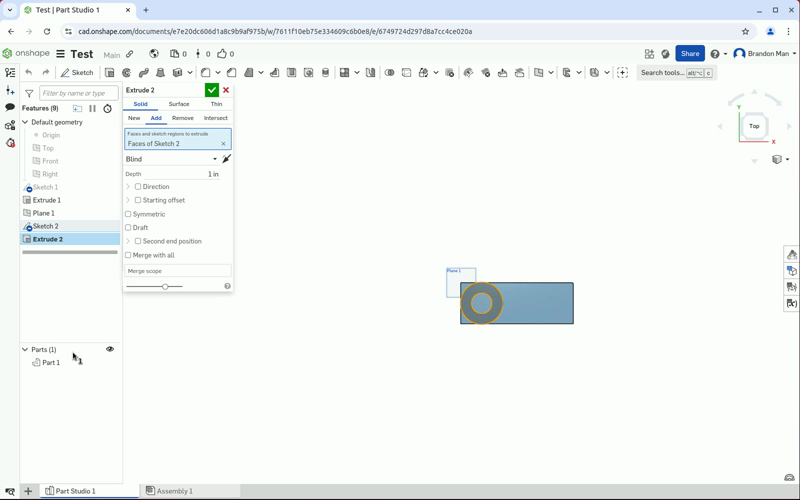
mouse_move(143, 106)
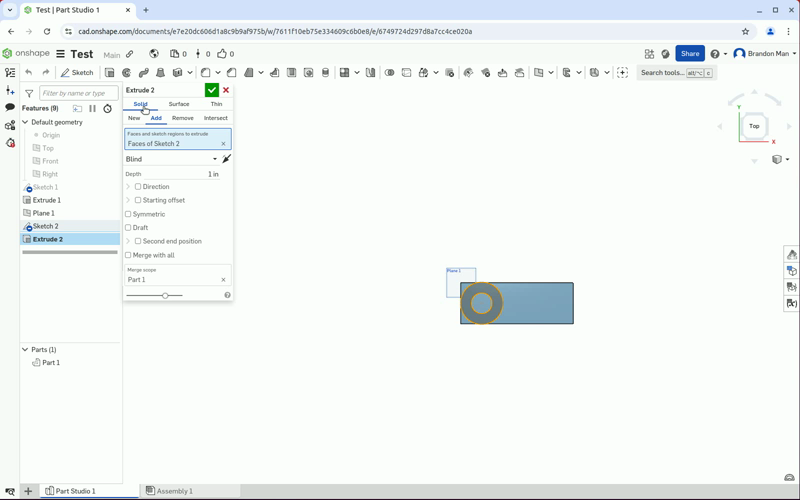
click(143, 106)
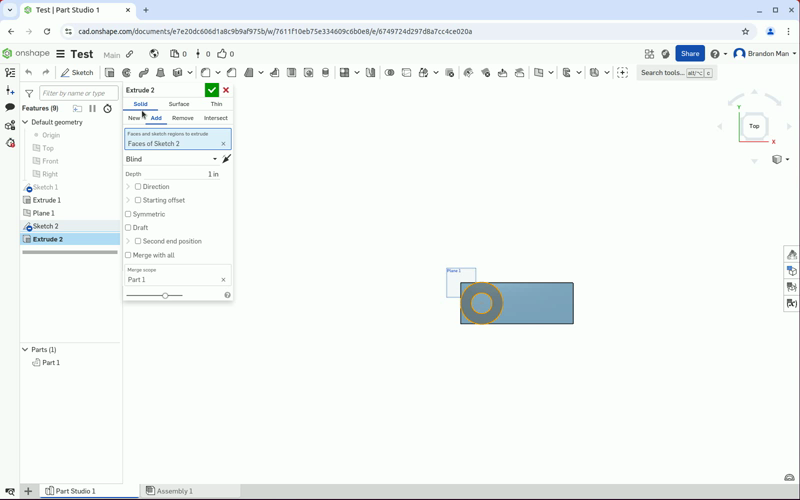
mouse_move(137, 120)
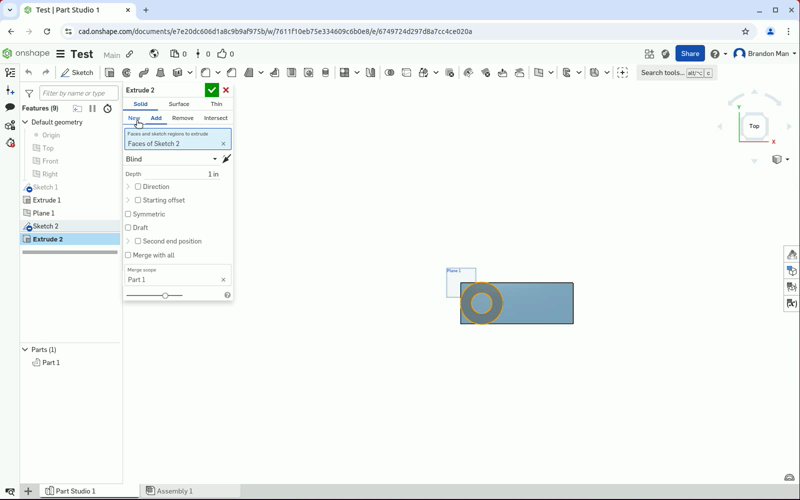
click(137, 120)
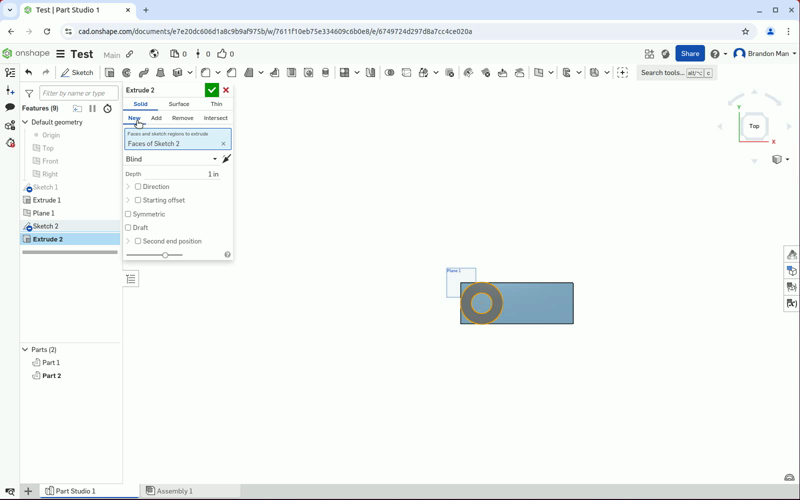
key(tab, 4)
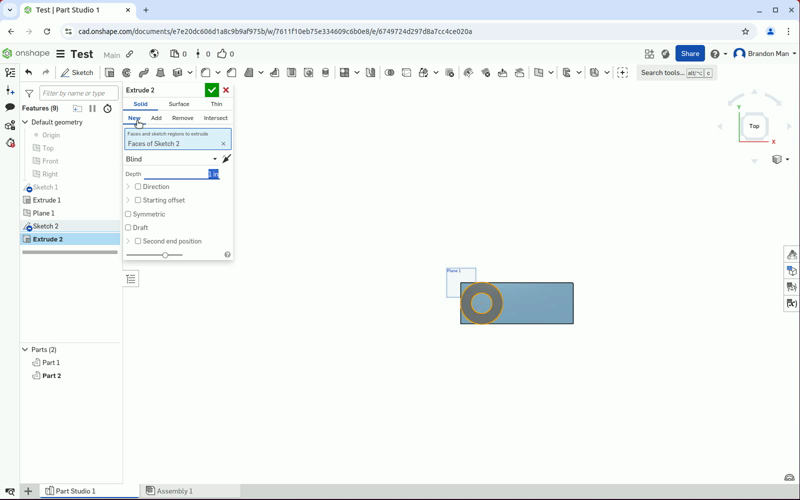
text(8.425)
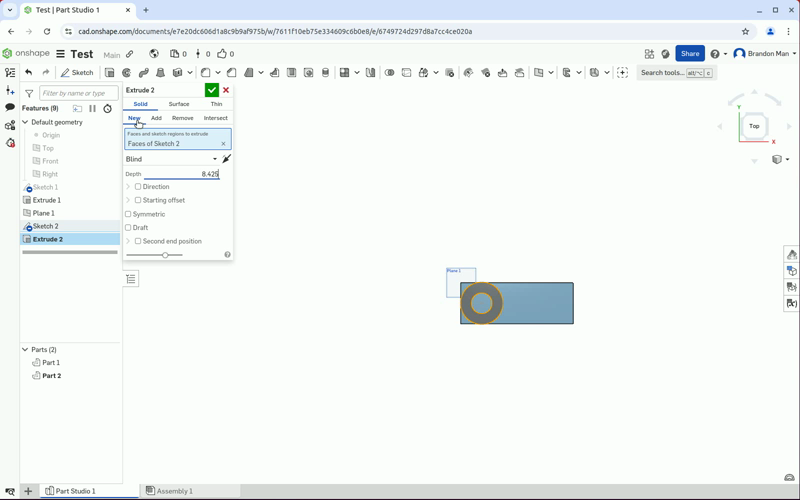
key(enter)
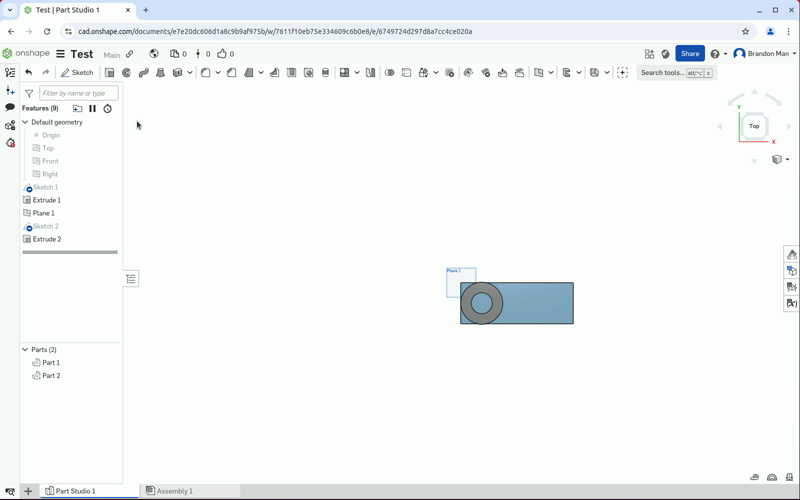
key(shift+h)
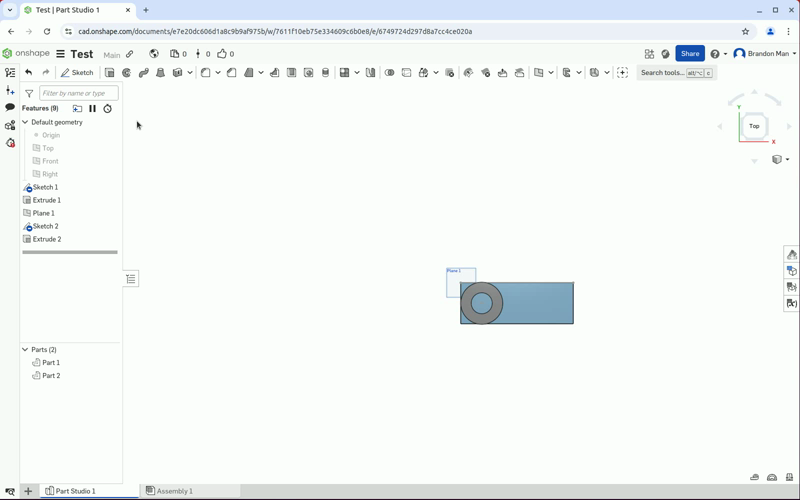
key(shift+h)
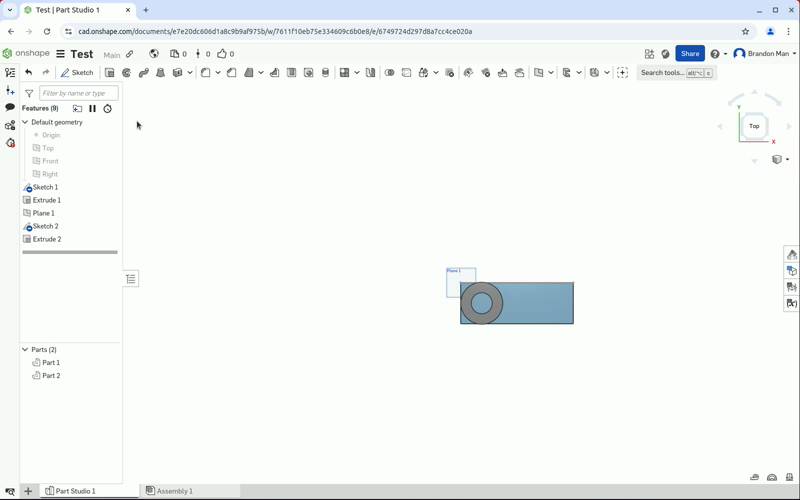
key(shift+7)
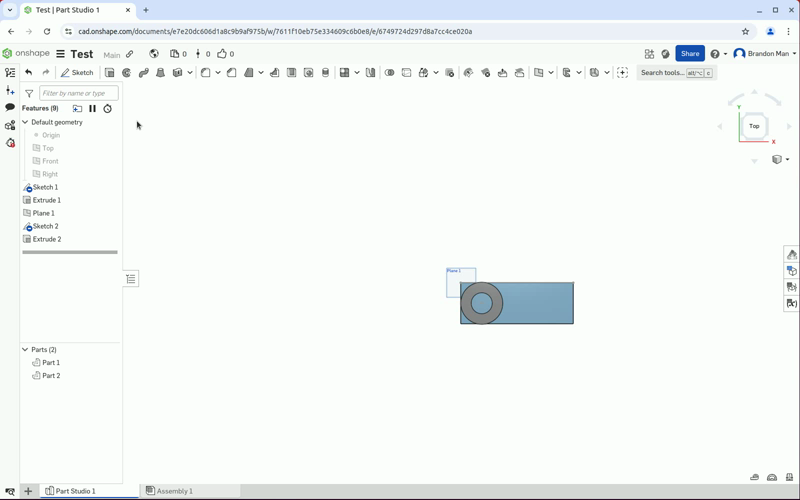
key(up, 3)
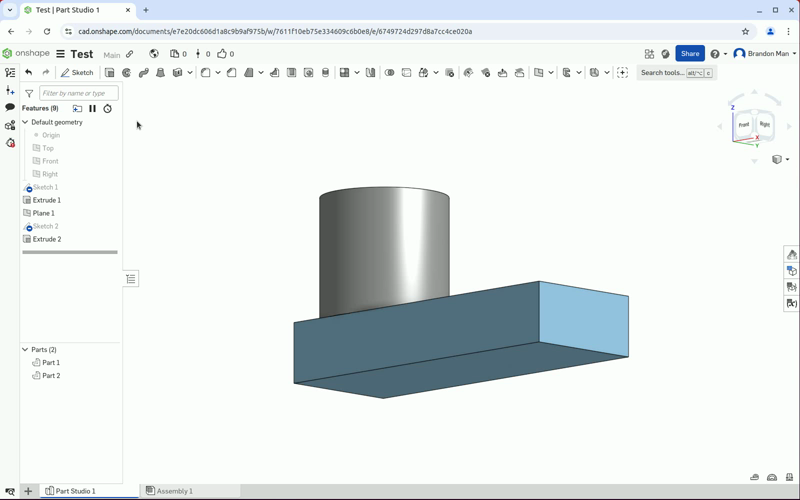
key(left, 3)
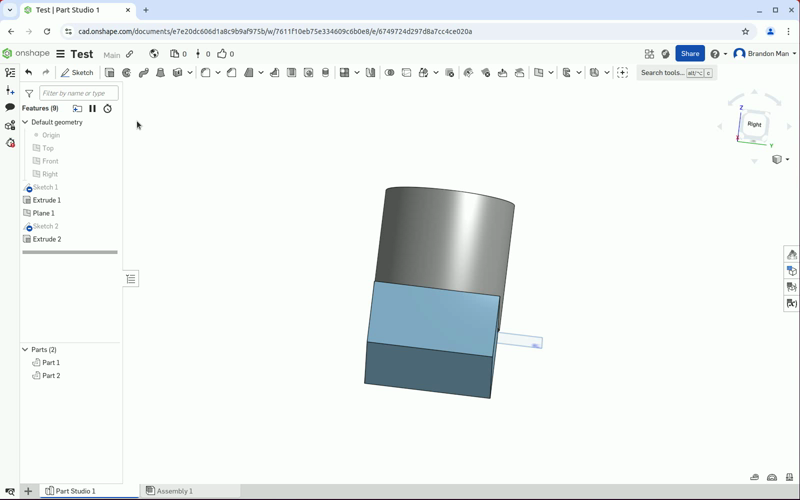
key(right, 3)
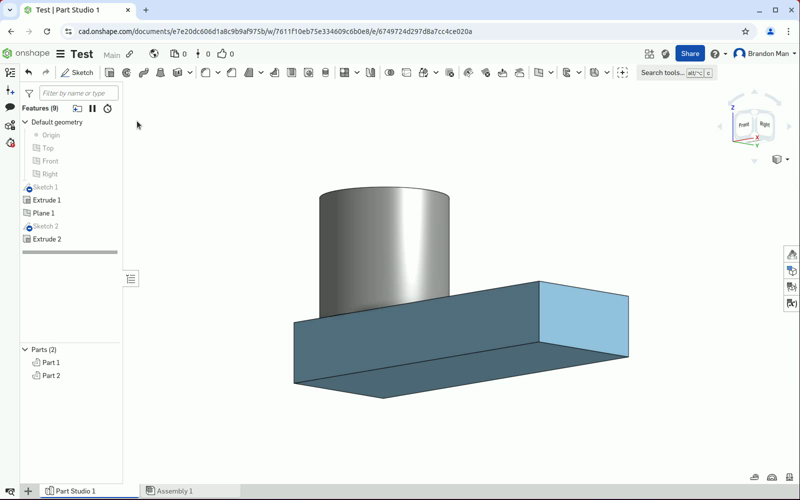
key(down, 3)
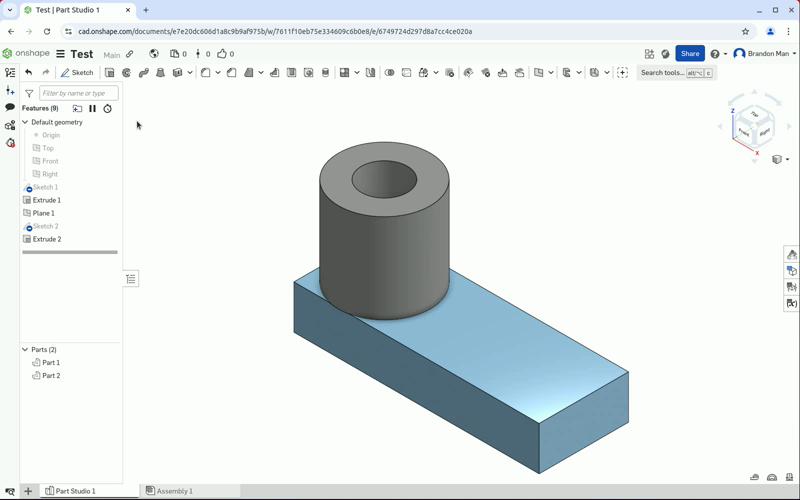
mouse_move(73, 189)
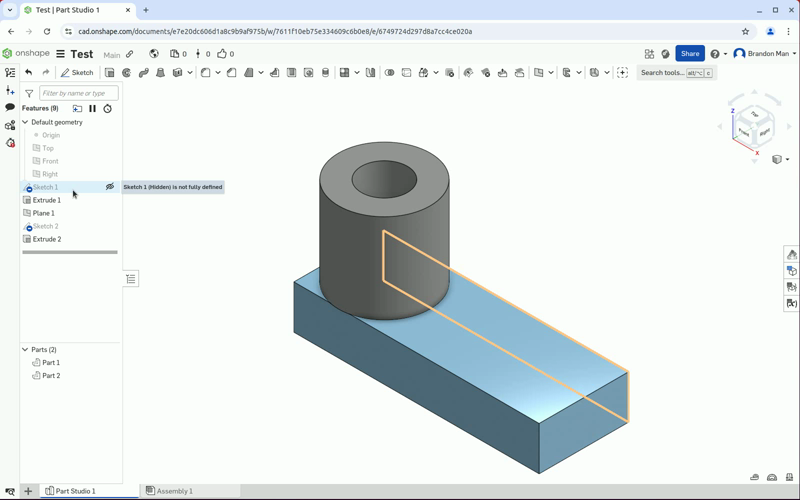
click(73, 189)